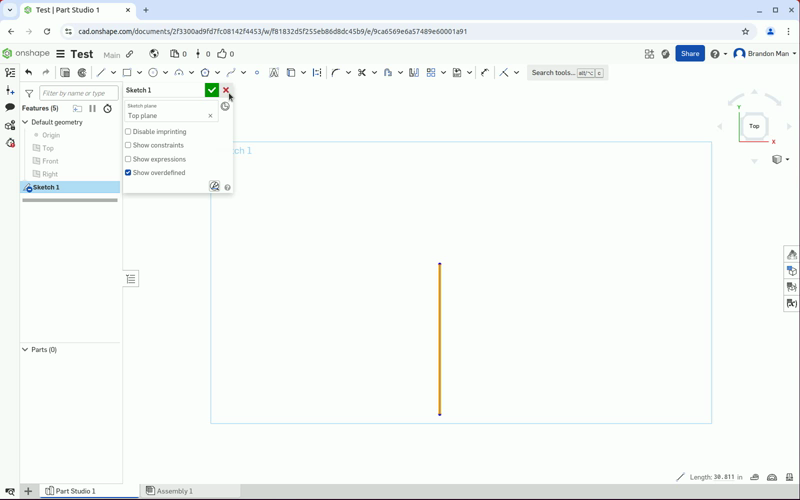
key(shift+h)
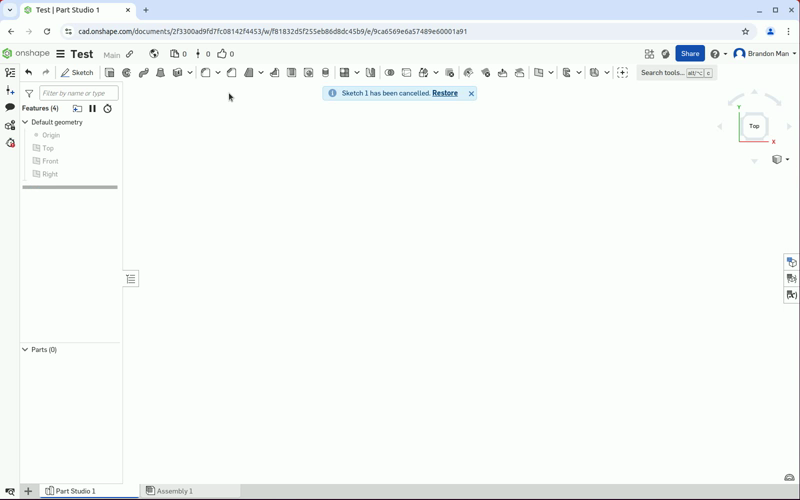
mouse_move(73, 352)
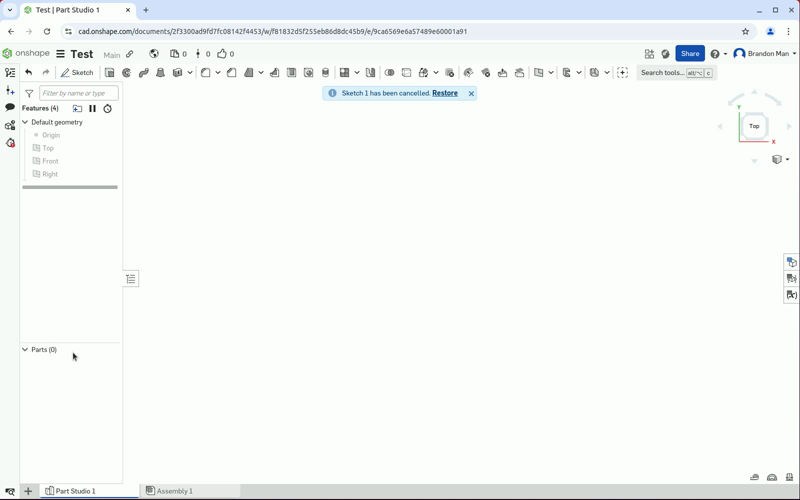
key(y)
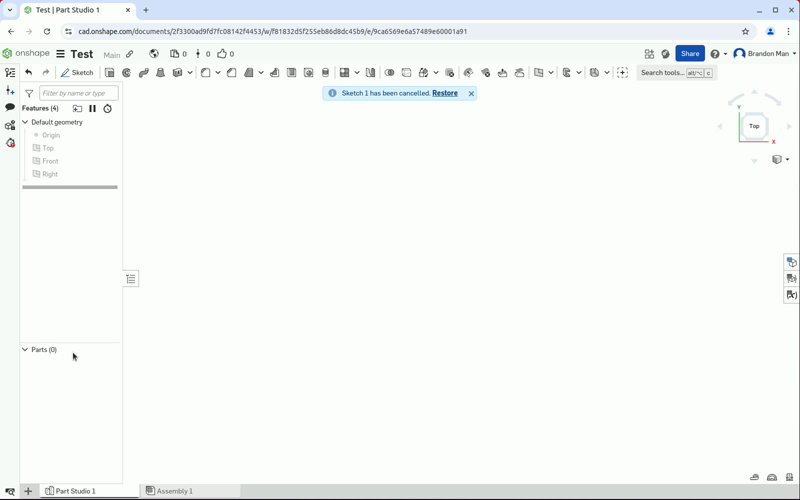
key(shift+p)
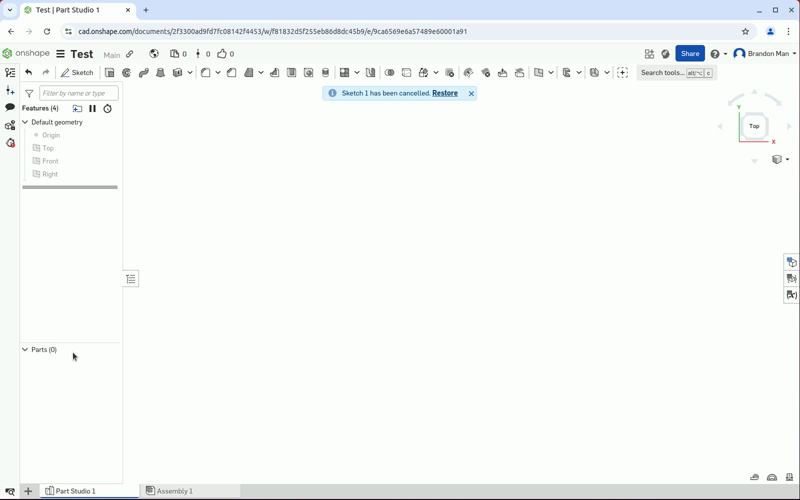
key(space)
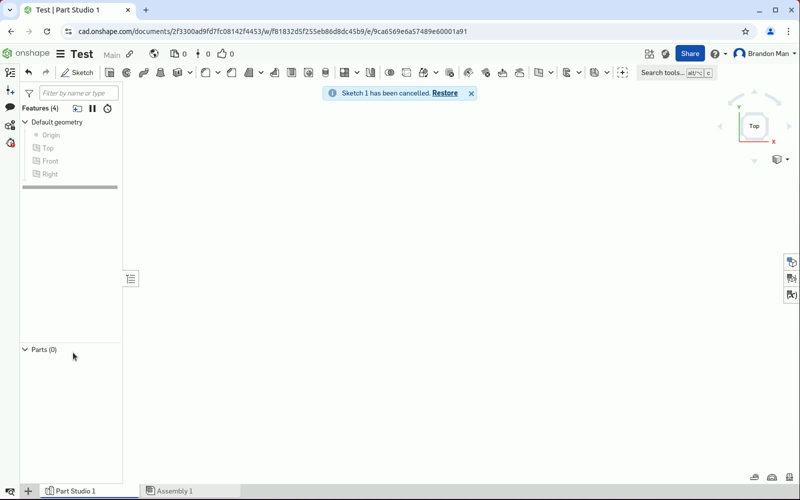
key_down(shift)
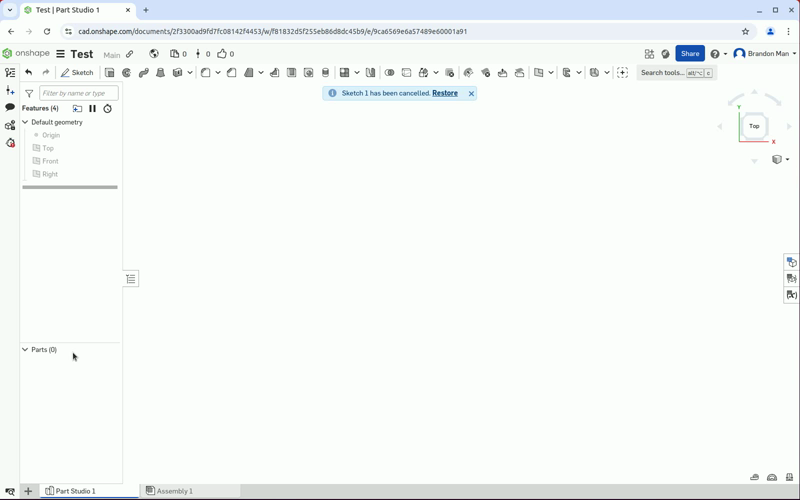
key(up)
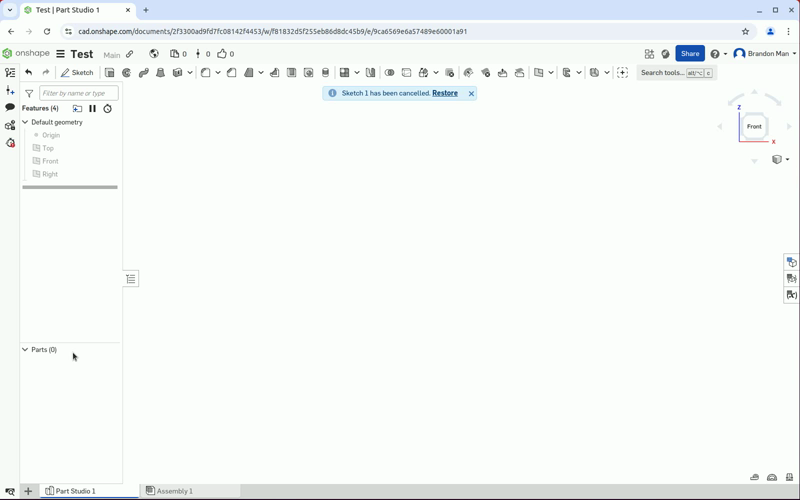
key_up(shift)
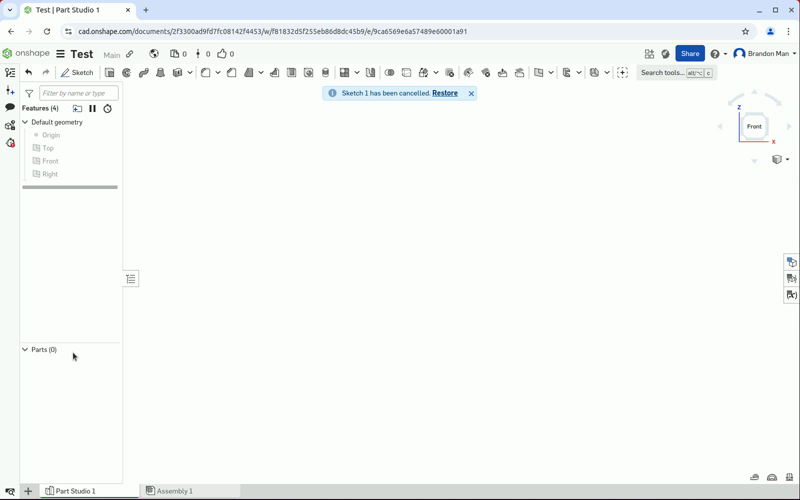
mouse_move(73, 352)
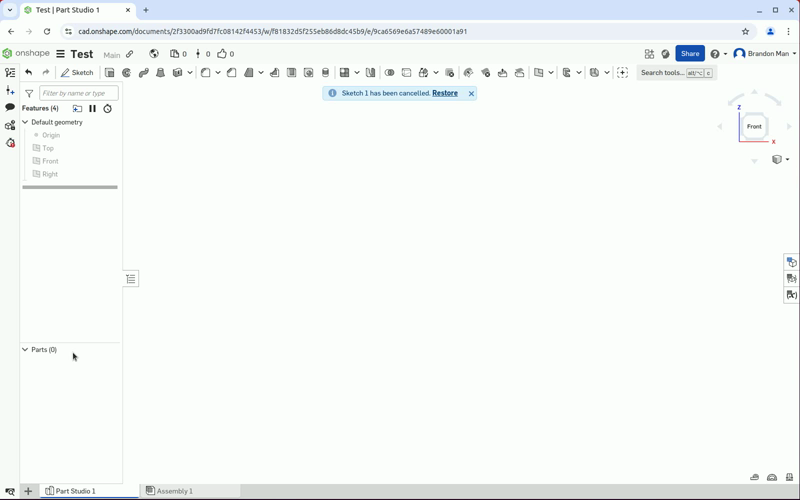
key(shift+y)
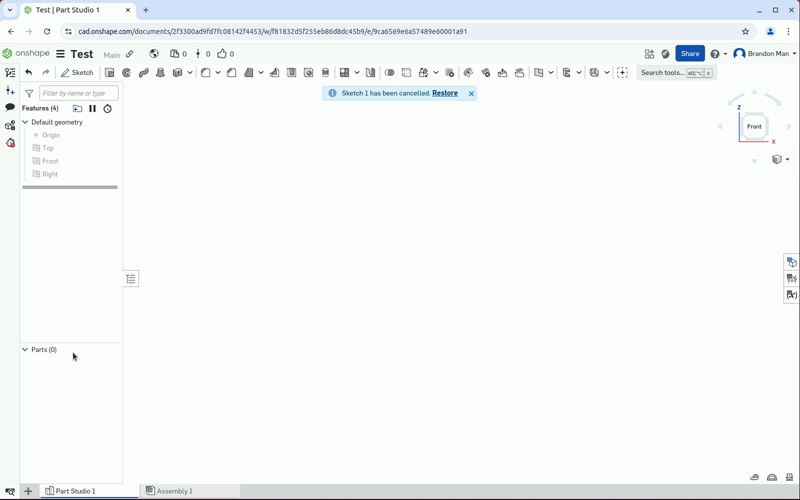
key(shift+s)
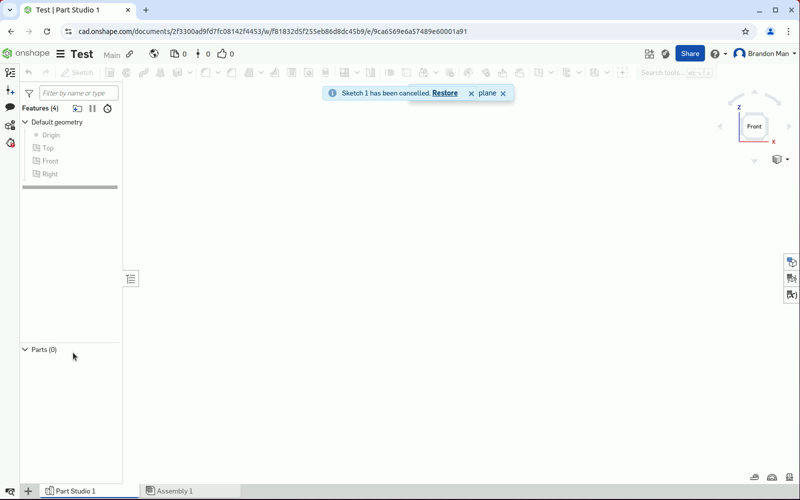
mouse_move(73, 163)
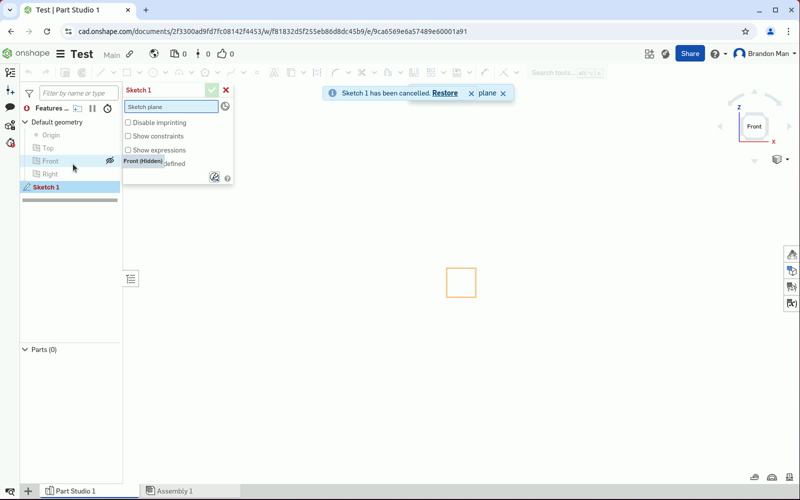
click(73, 163)
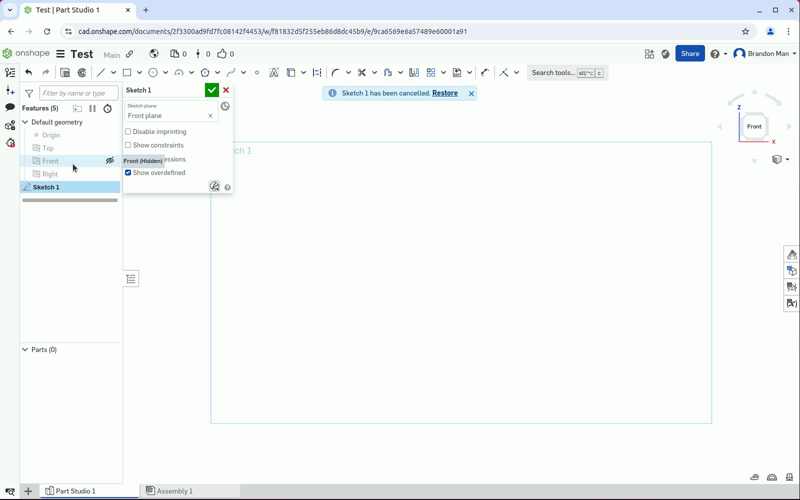
mouse_move(73, 352)
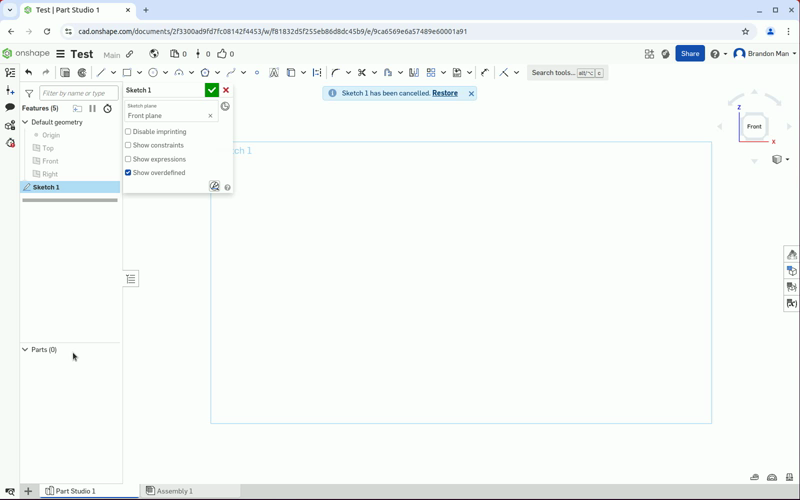
key(y)
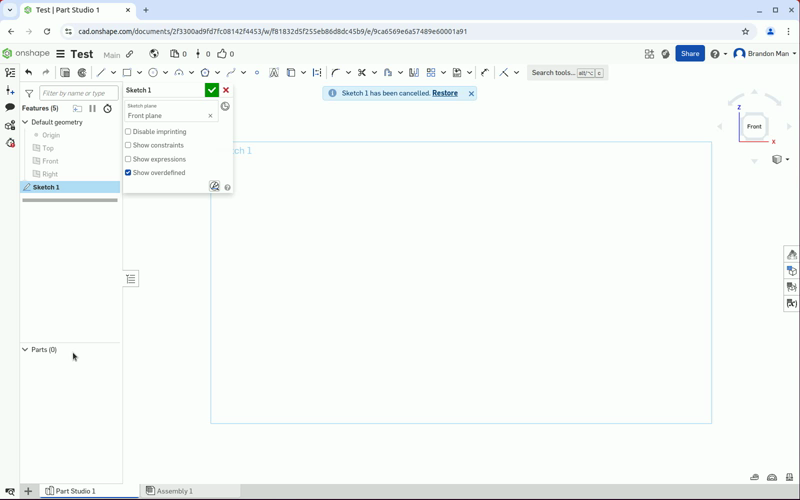
key(l)
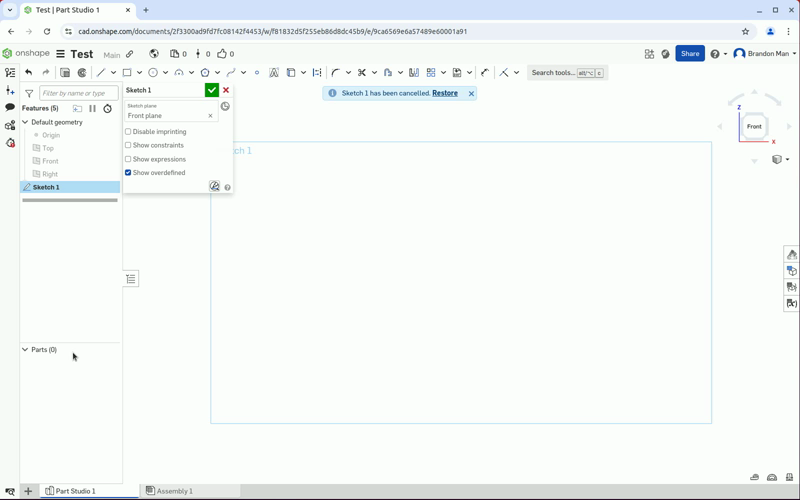
key_down(shift)
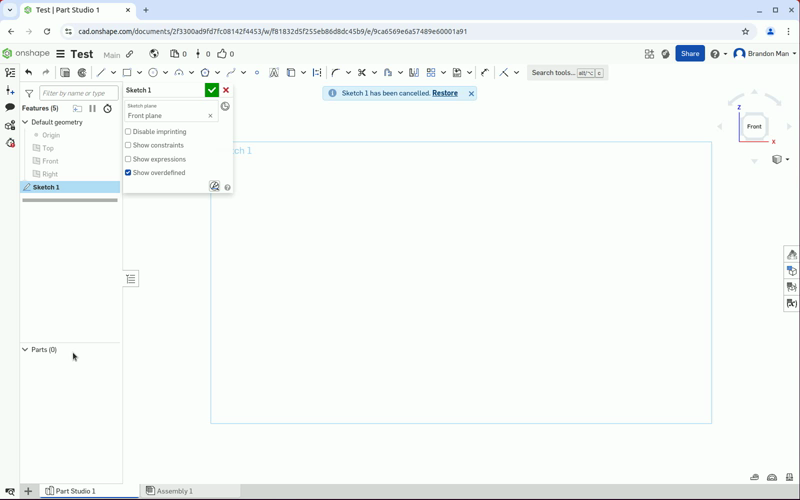
mouse_move(378, 273)
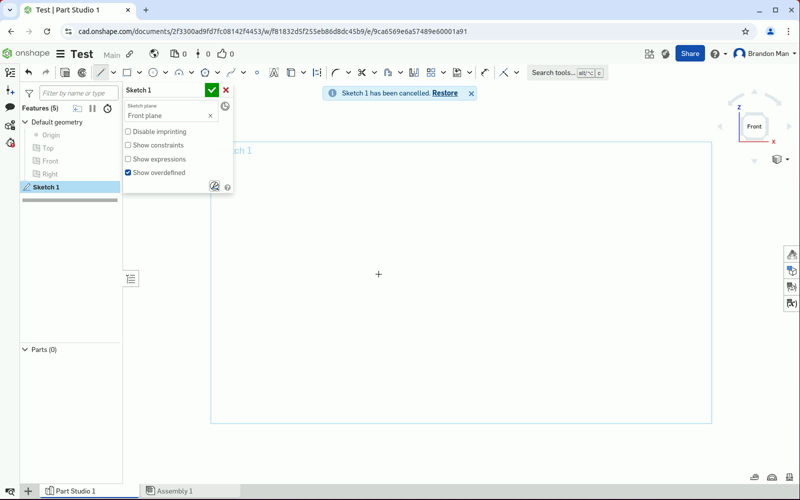
click(378, 273)
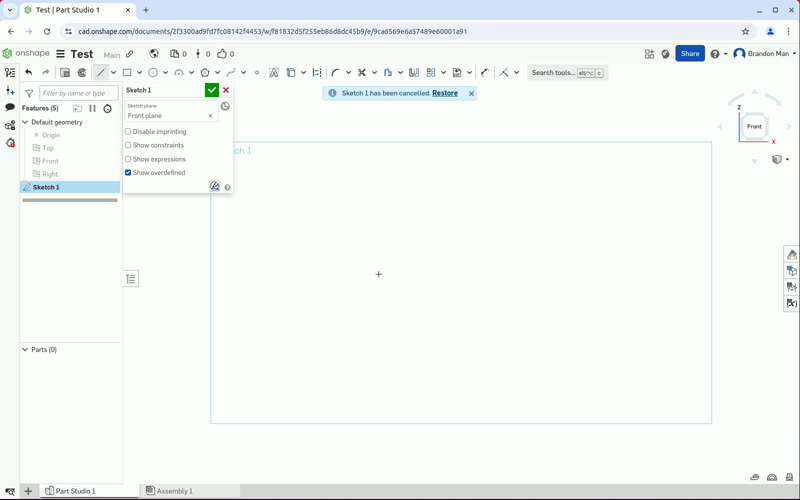
key_up(shift)
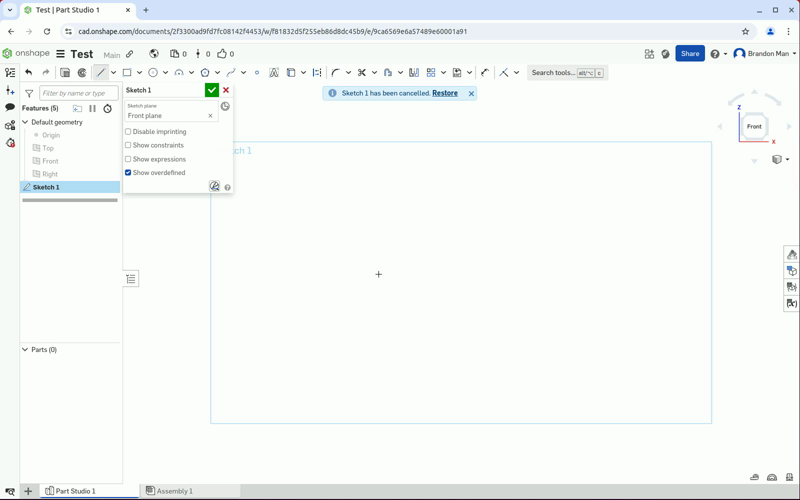
key_down(shift)
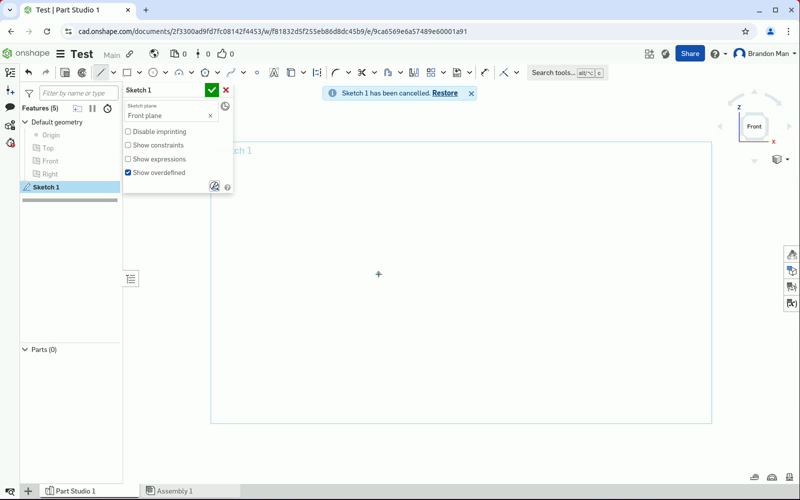
mouse_move(528, 273)
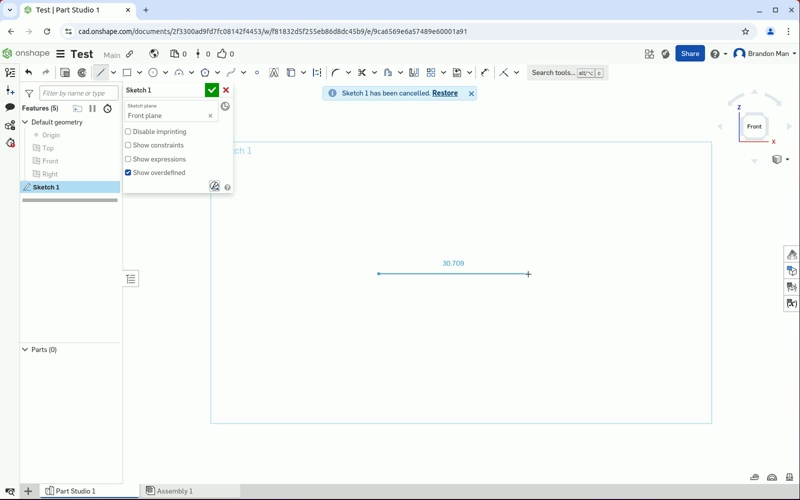
click(528, 273)
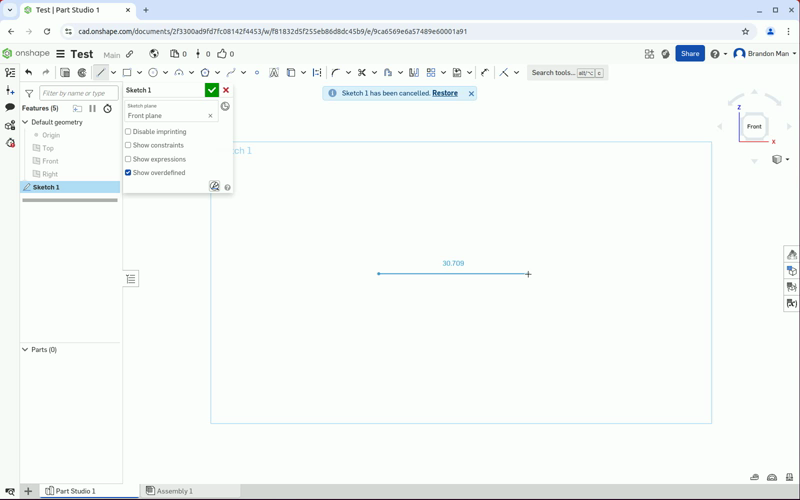
key_up(shift)
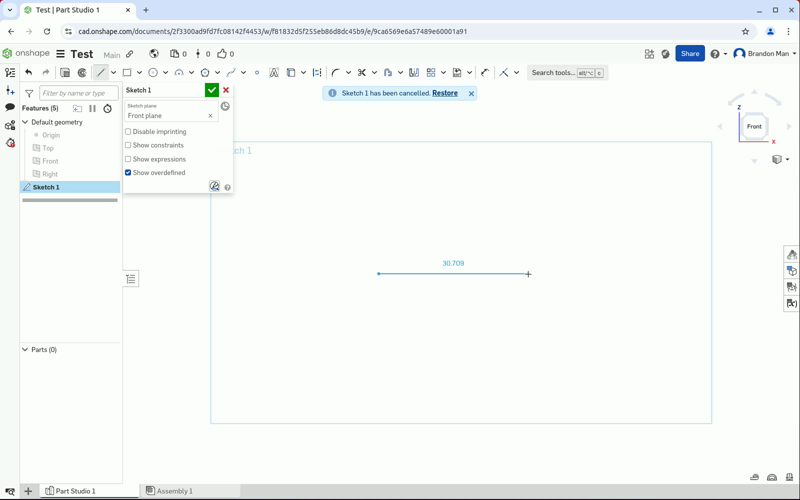
key_down(shift)
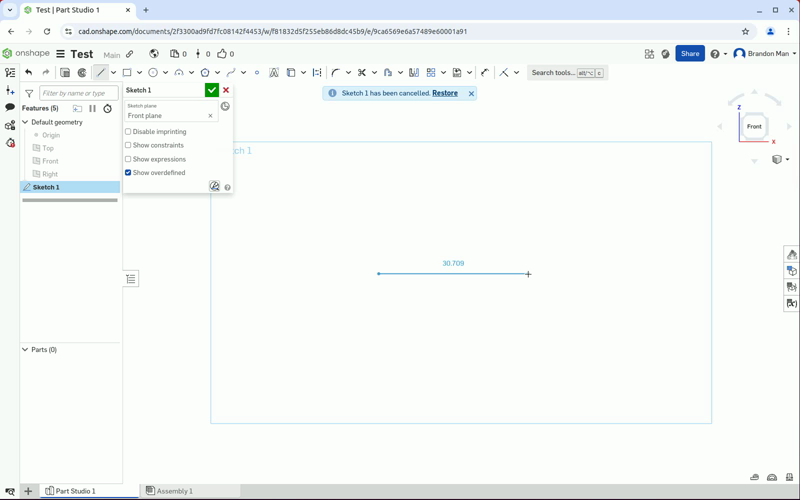
mouse_move(528, 183)
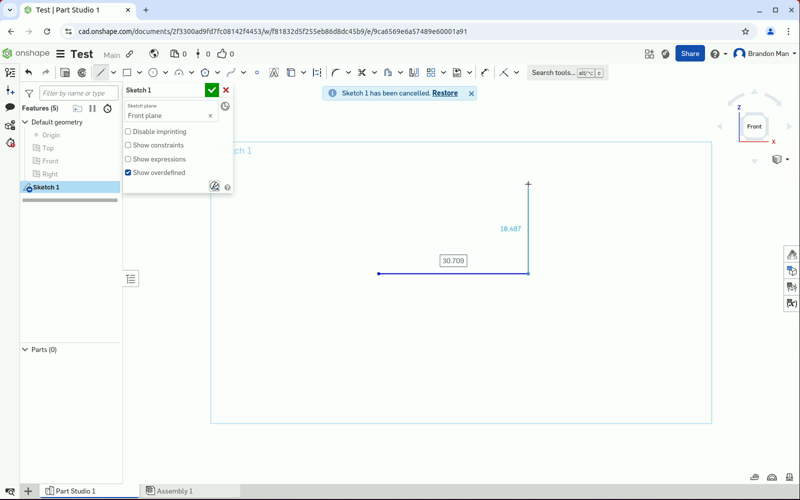
click(528, 183)
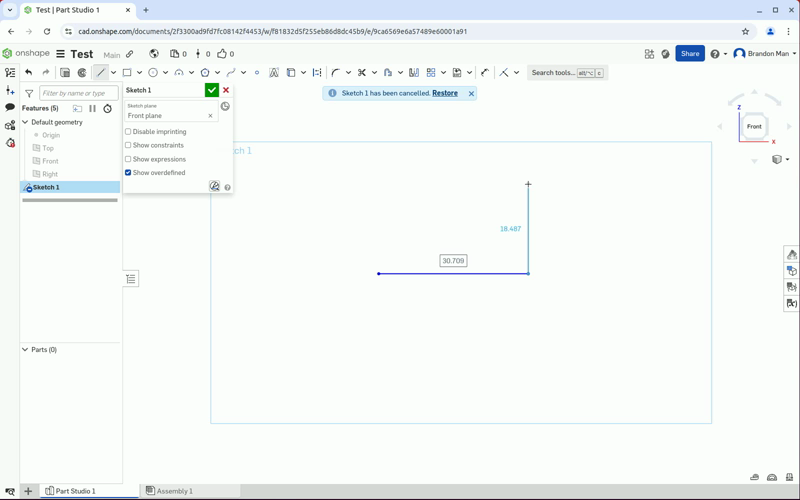
key_up(shift)
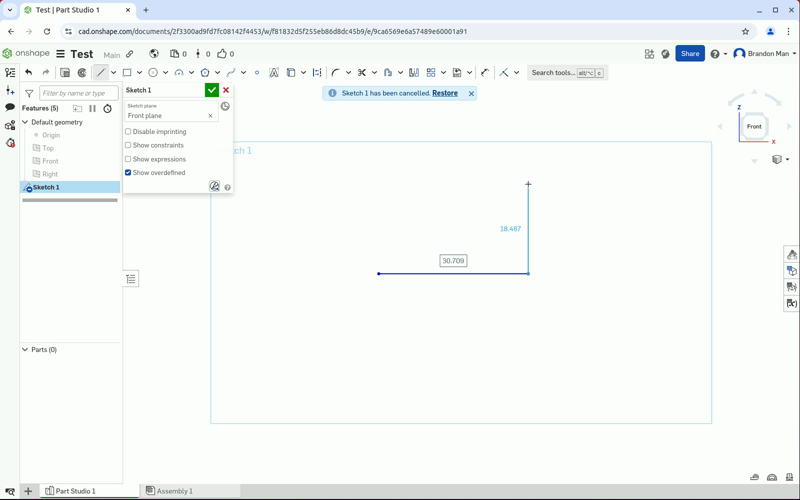
key_down(shift)
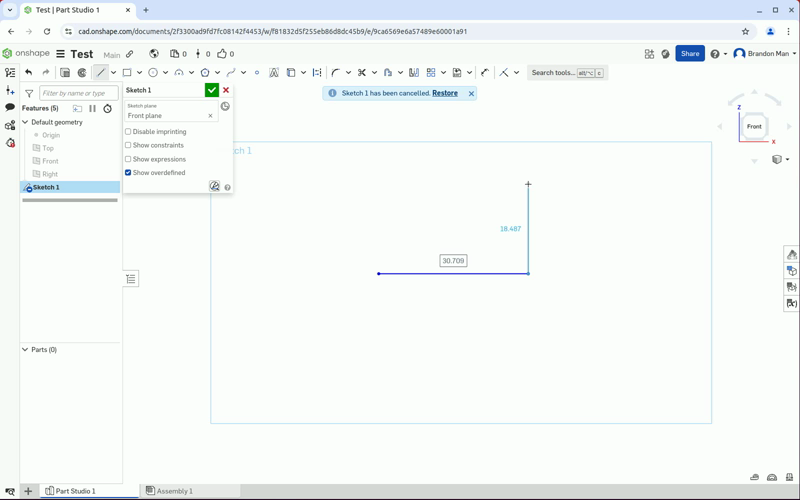
mouse_move(378, 183)
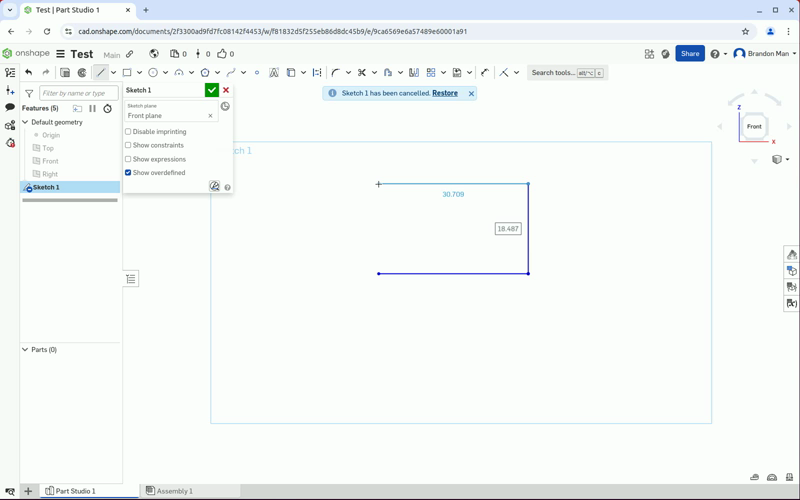
click(378, 183)
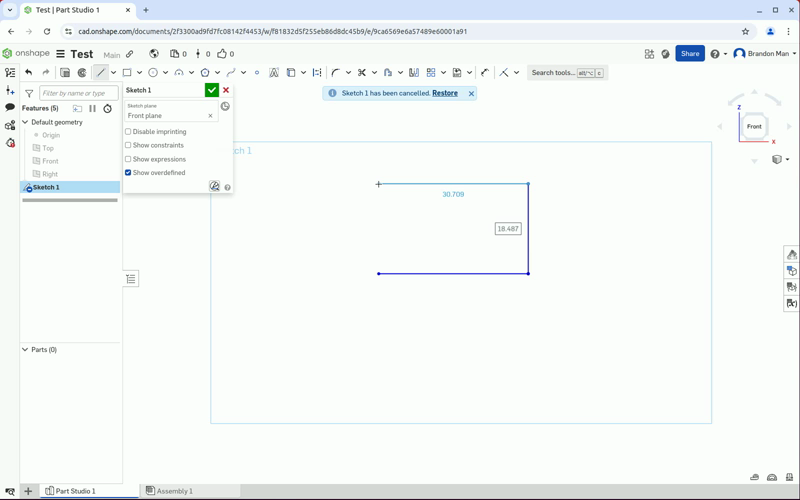
key_up(shift)
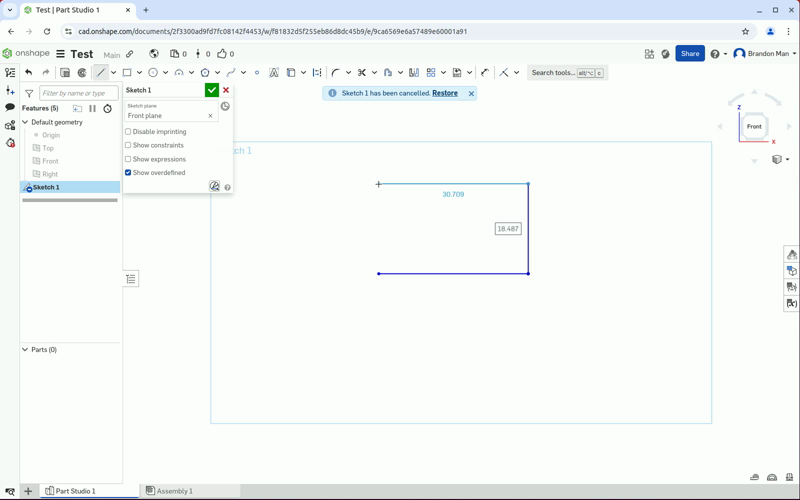
key_down(shift)
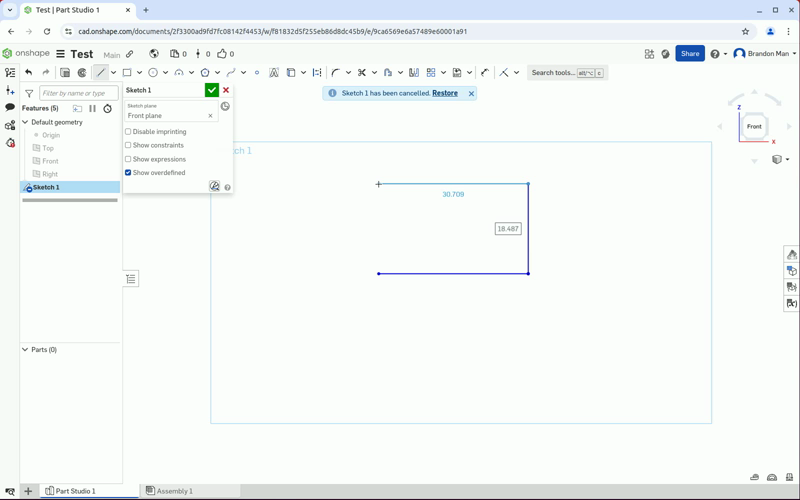
mouse_move(378, 273)
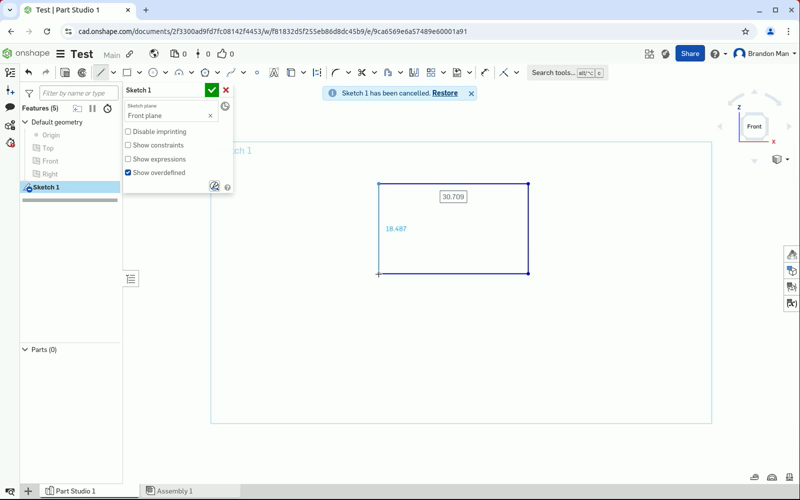
key_up(shift)
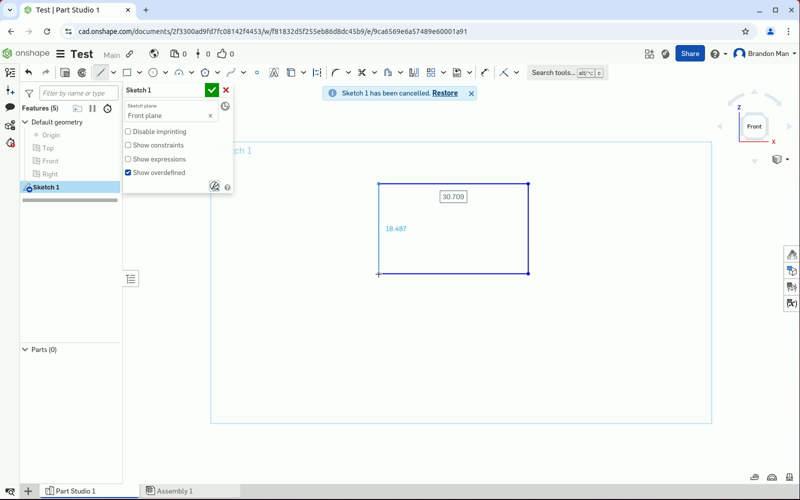
click(378, 273)
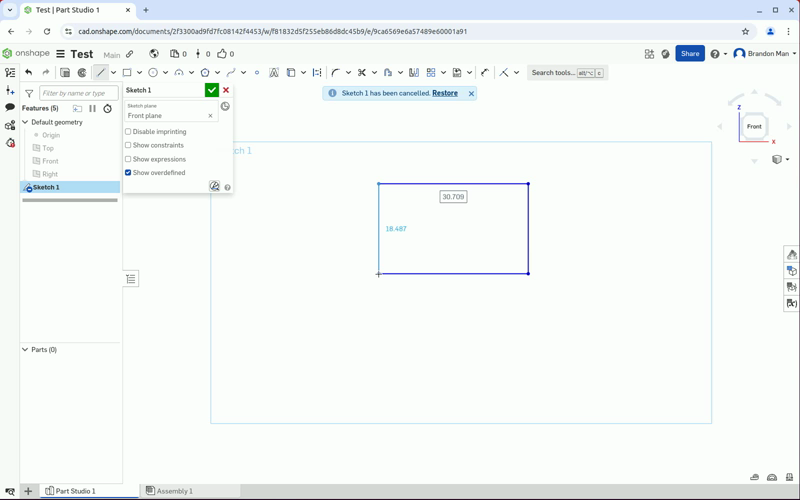
key(esc)
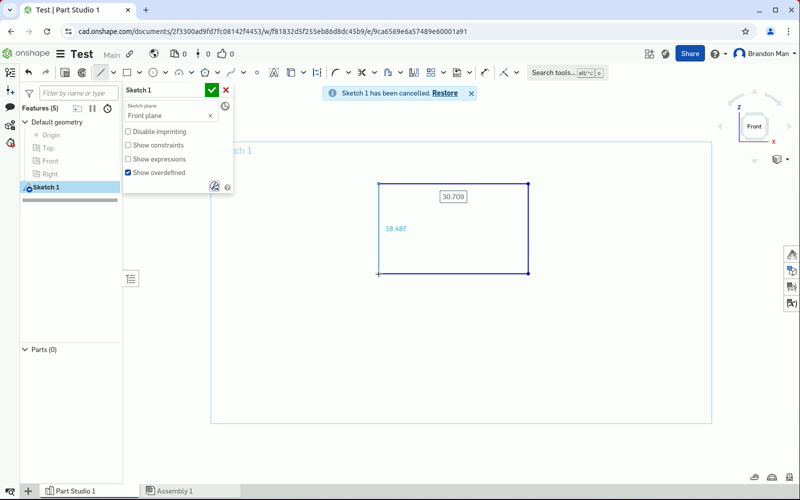
mouse_move(507, 252)
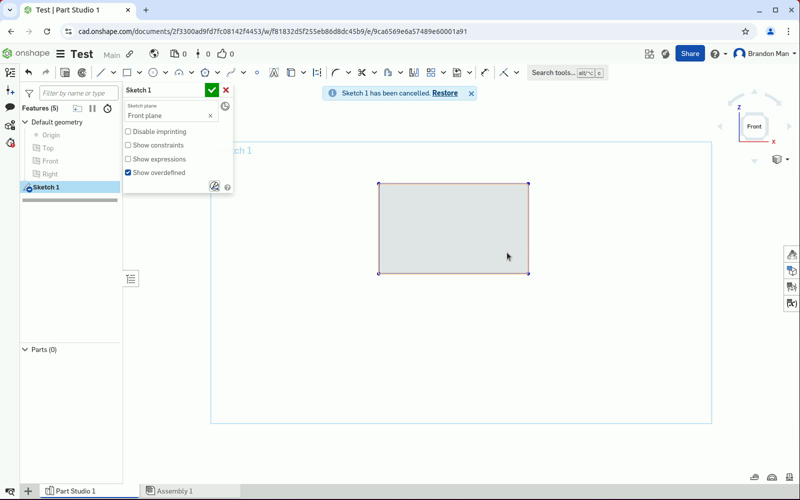
click(507, 252)
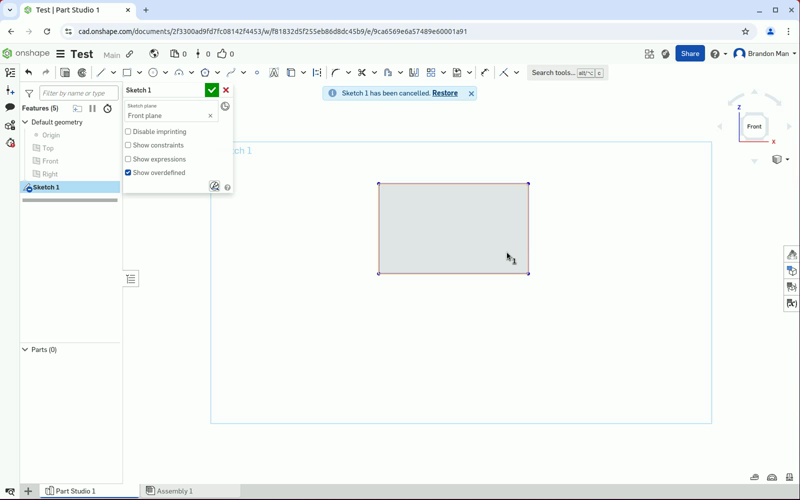
mouse_move(73, 352)
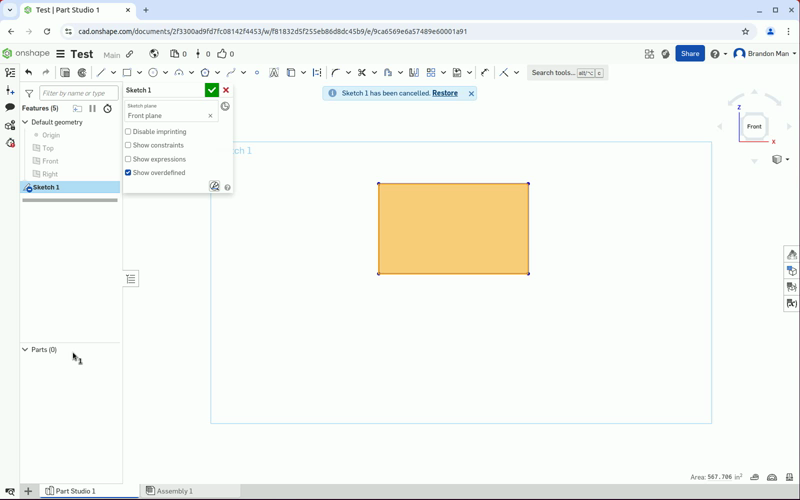
key(shift+y)
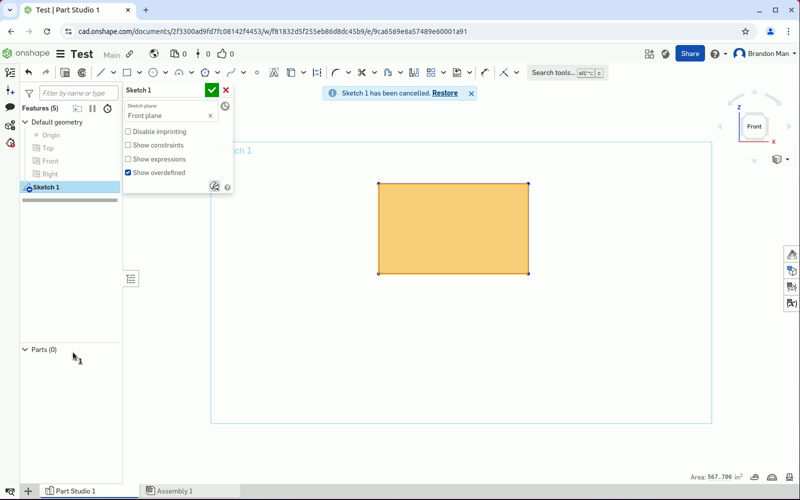
key(shift+e)
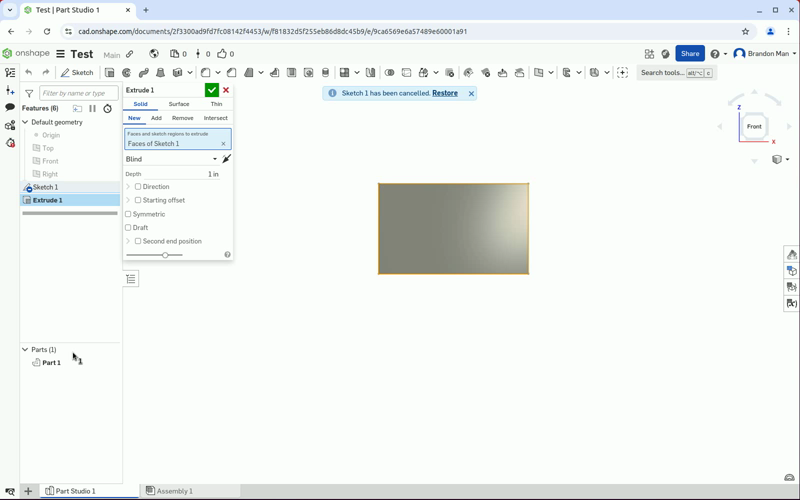
mouse_move(143, 106)
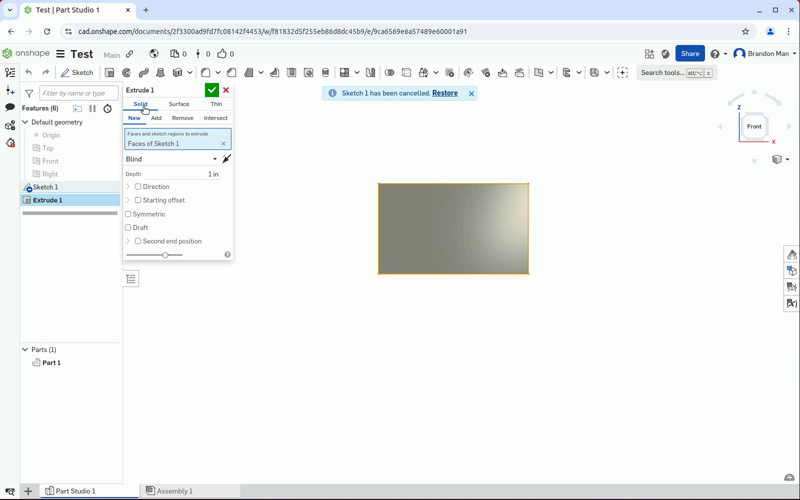
click(143, 106)
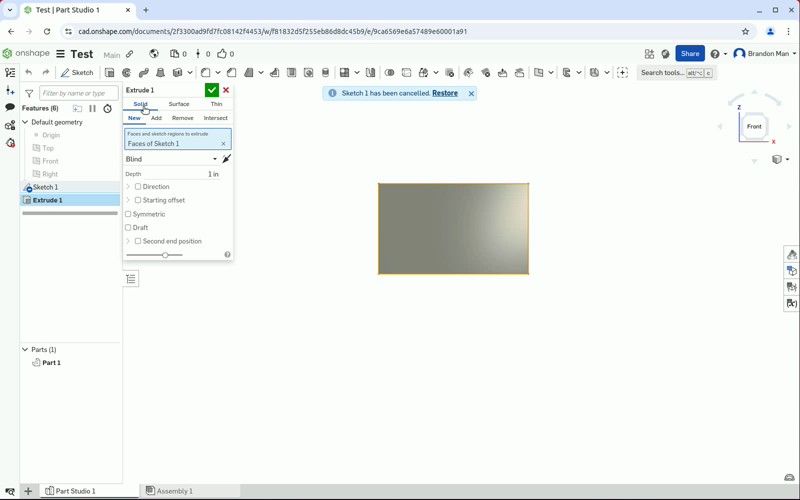
mouse_move(137, 120)
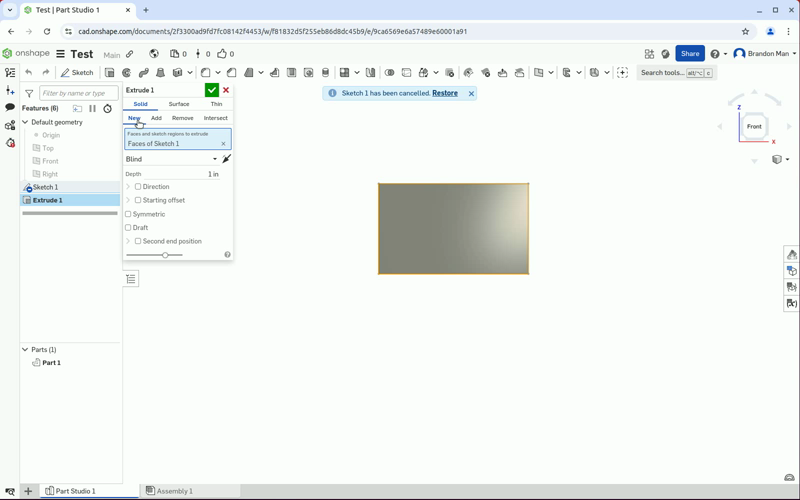
click(137, 120)
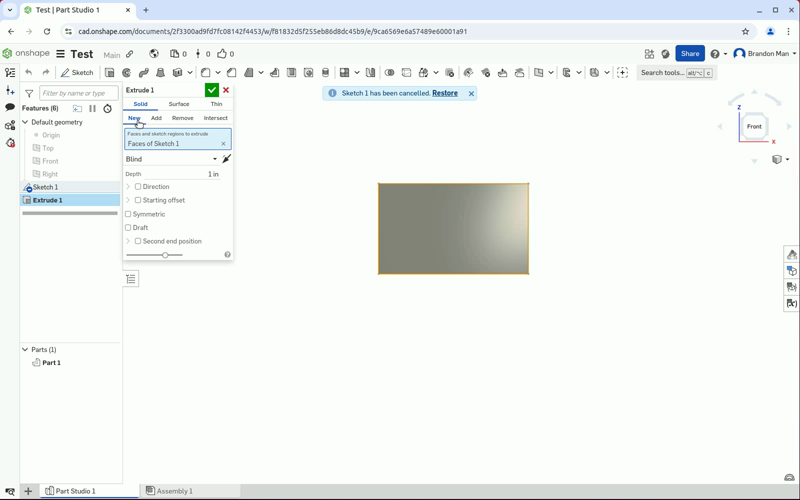
key(tab, 4)
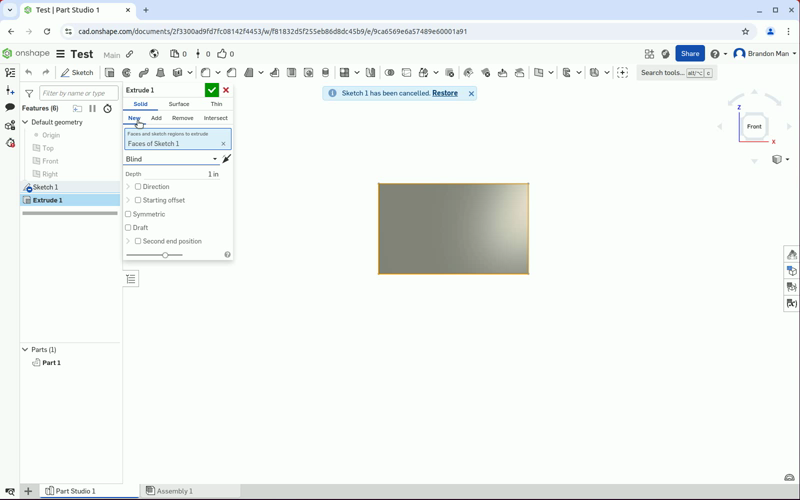
text(23.108)
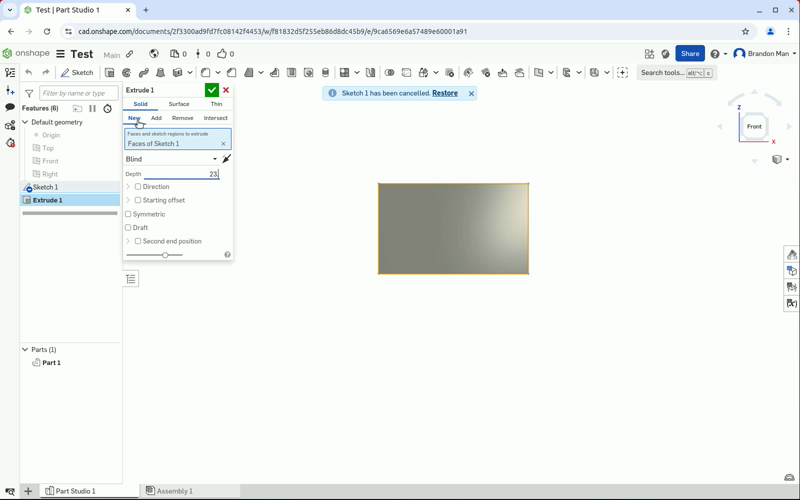
key(enter)
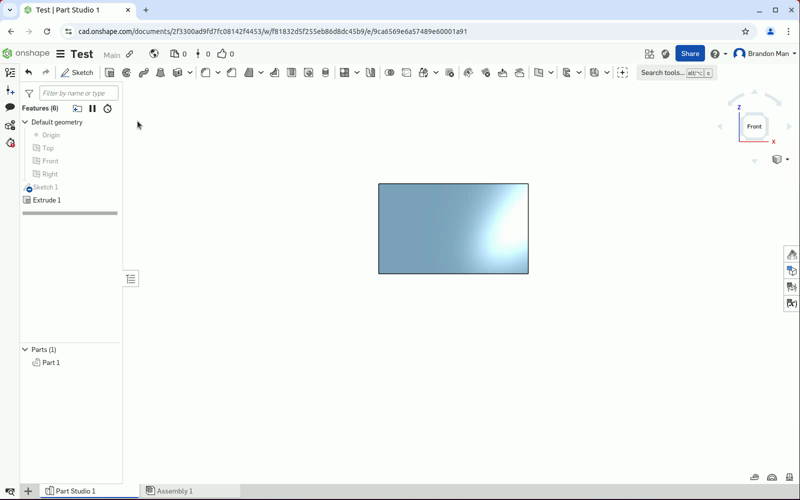
key(shift+h)
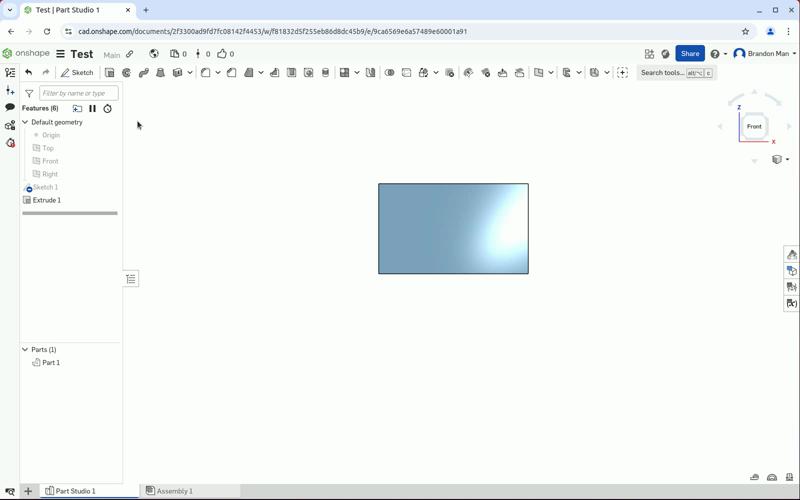
key(shift+h)
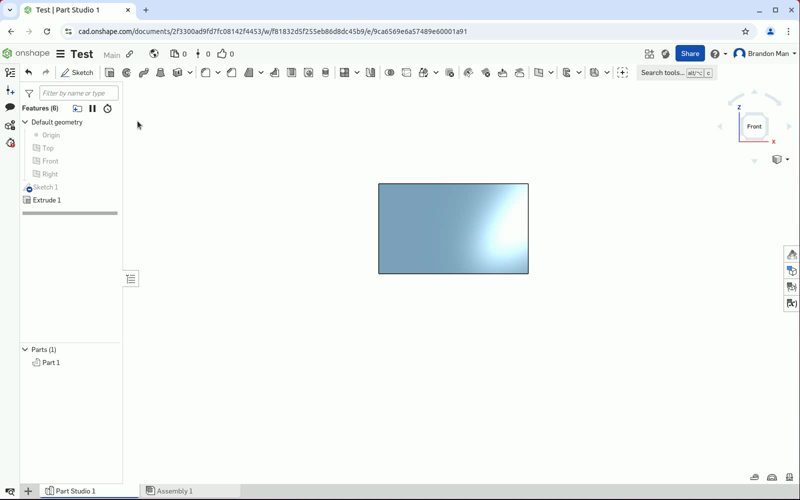
mouse_move(73, 189)
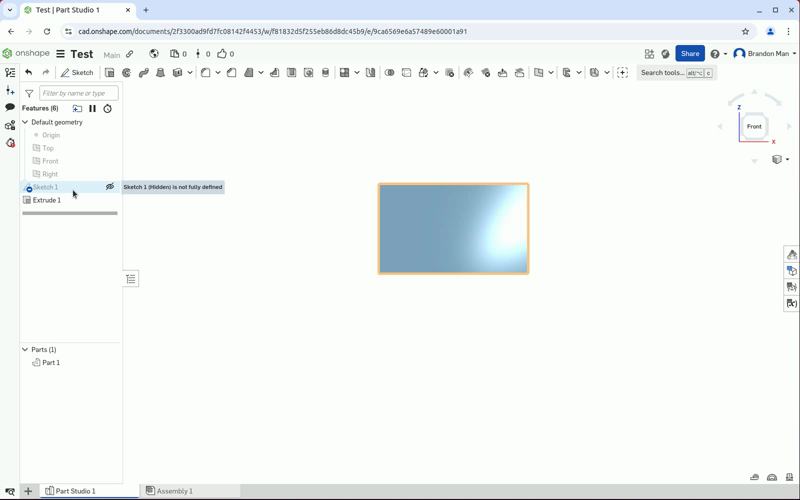
click(73, 189)
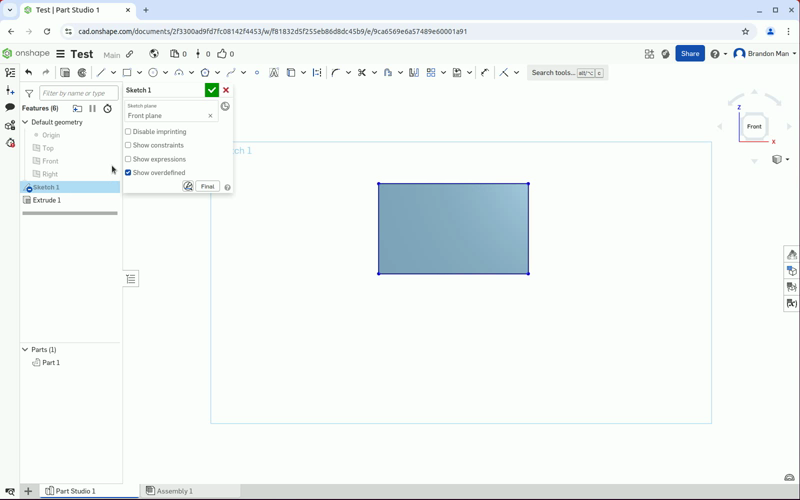
mouse_move(229, 92)
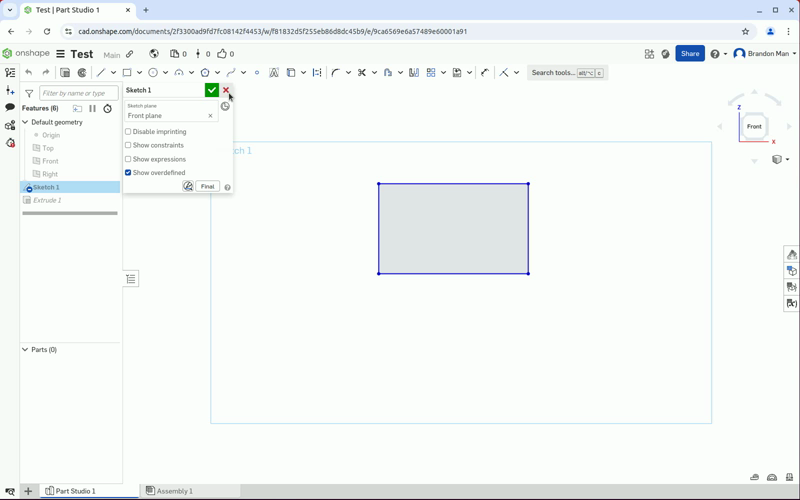
click(229, 92)
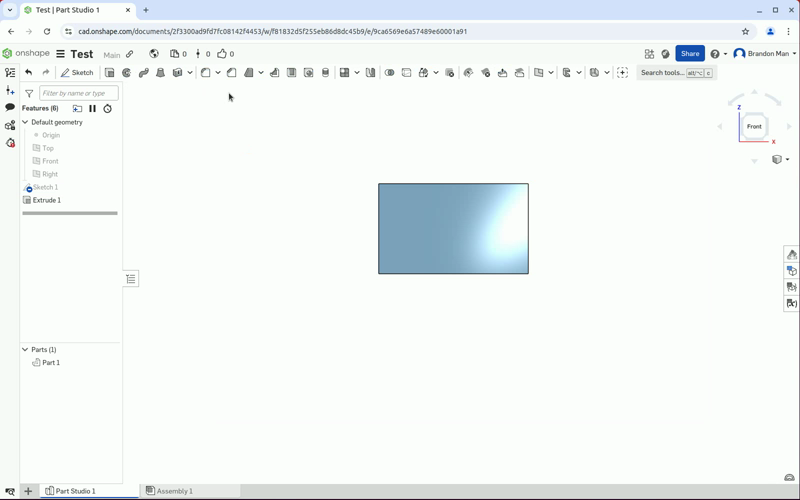
mouse_move(73, 352)
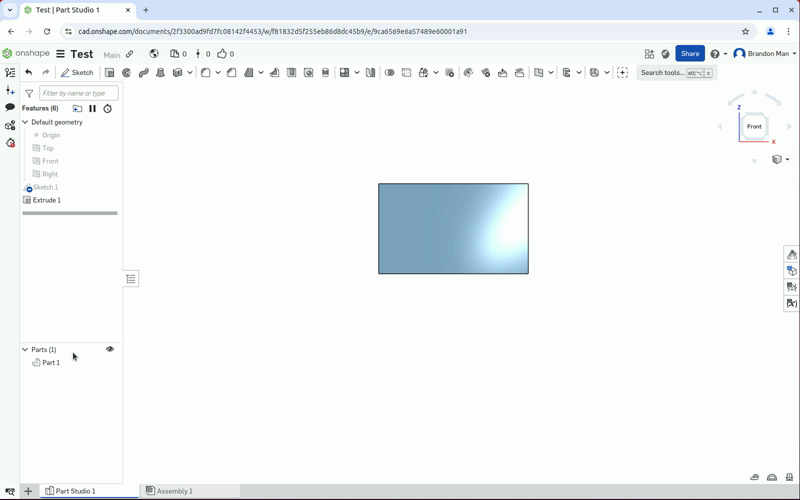
key(y)
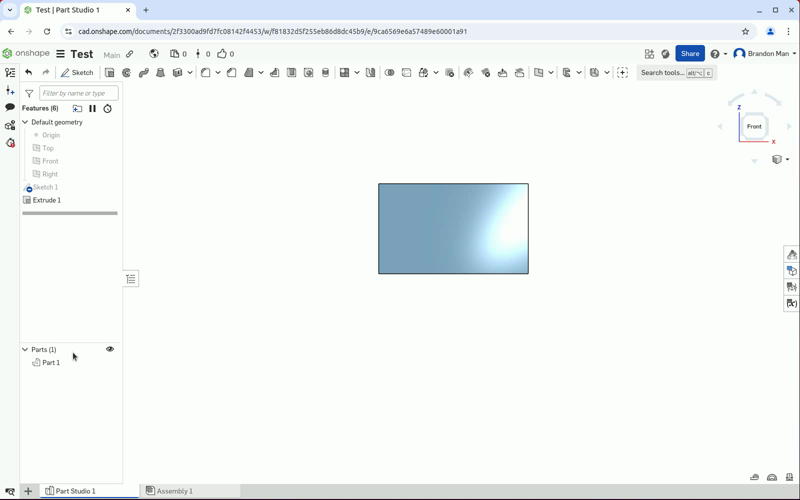
key(shift+p)
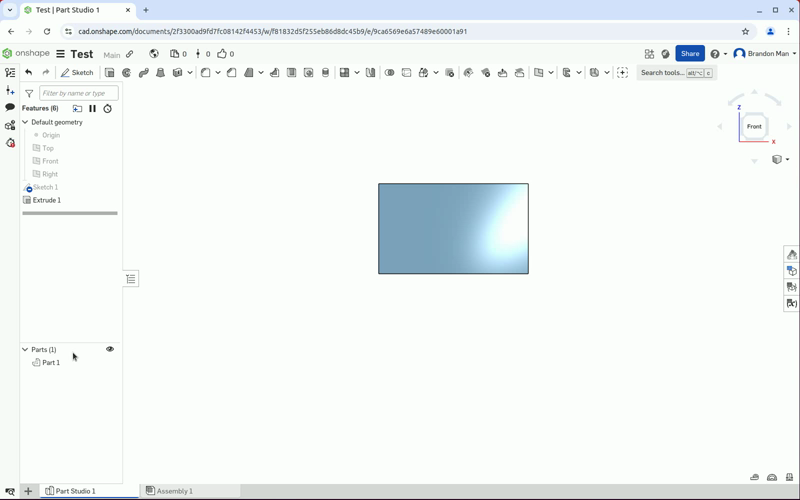
key(space)
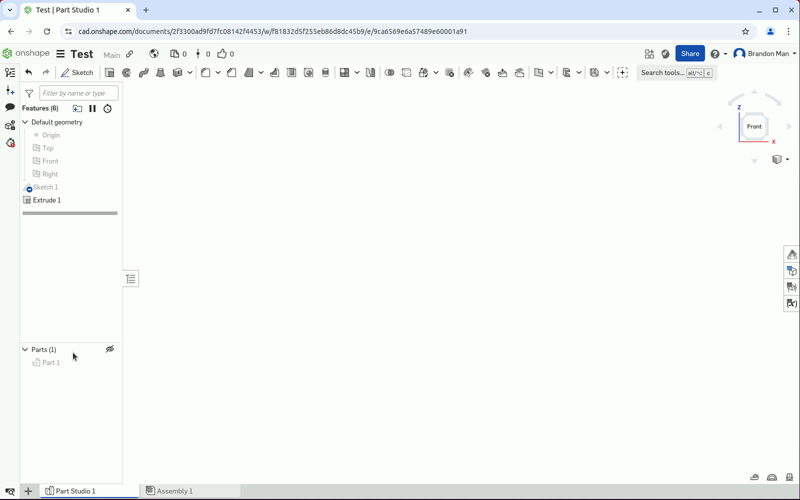
key_down(shift)
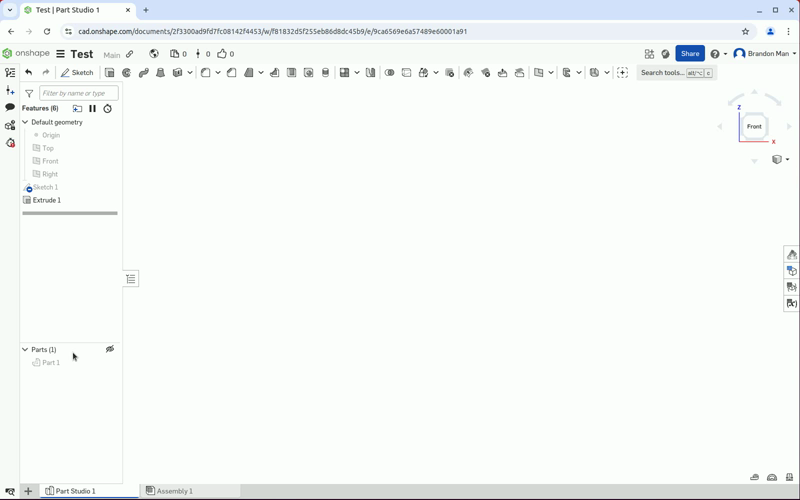
key(left)
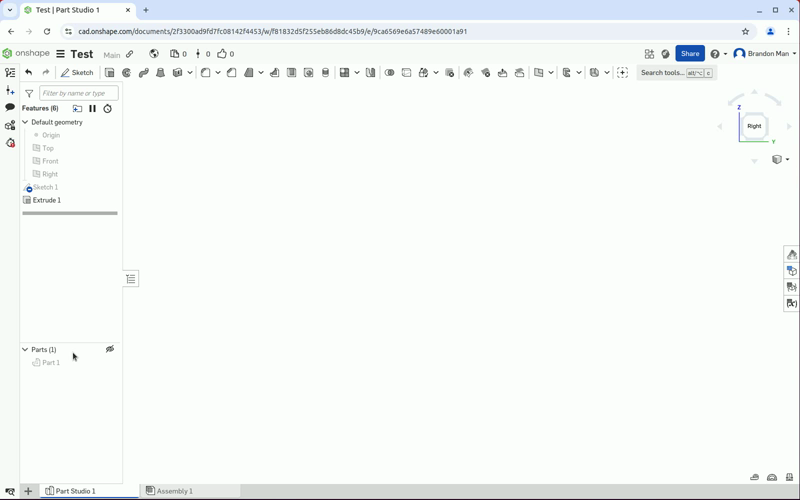
key_up(shift)
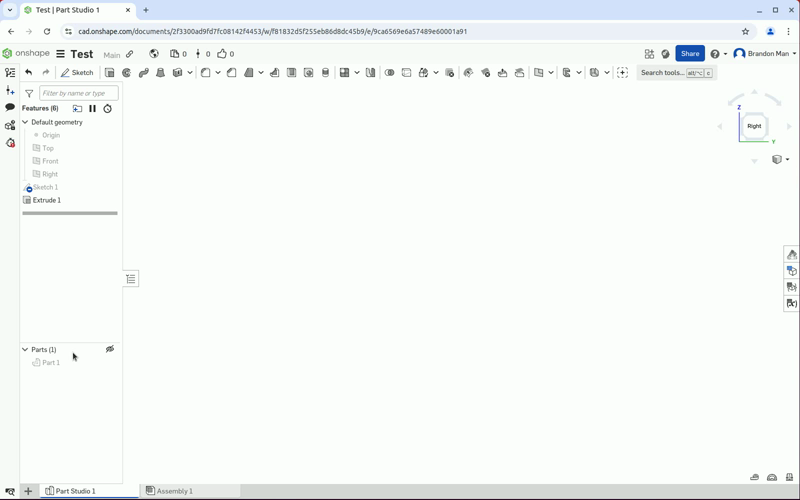
mouse_move(73, 352)
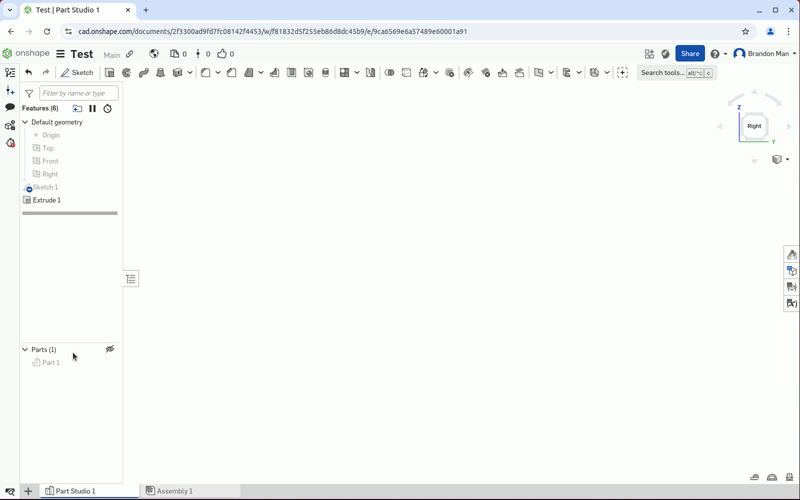
key(shift+y)
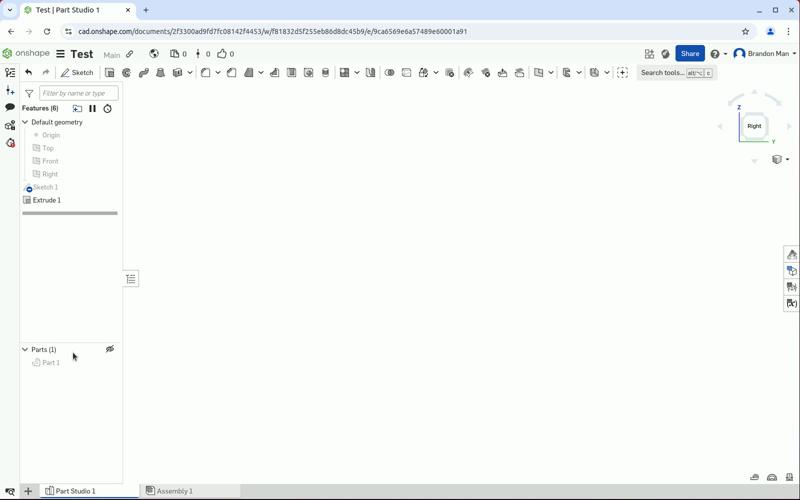
key(shift+s)
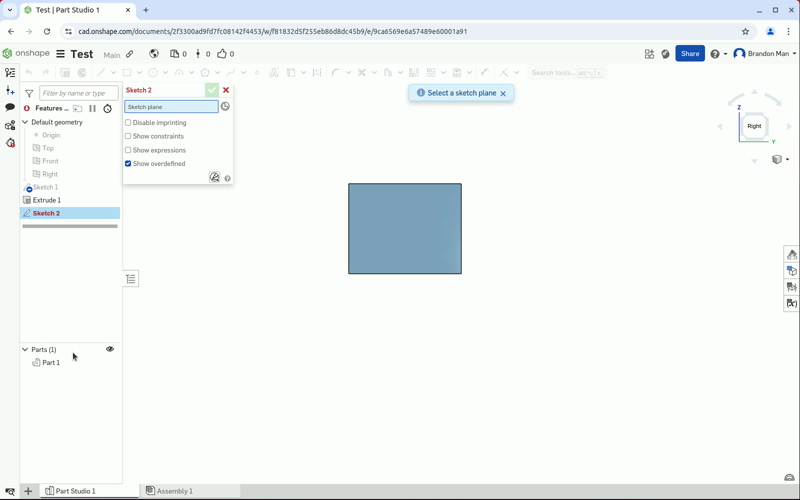
mouse_move(73, 176)
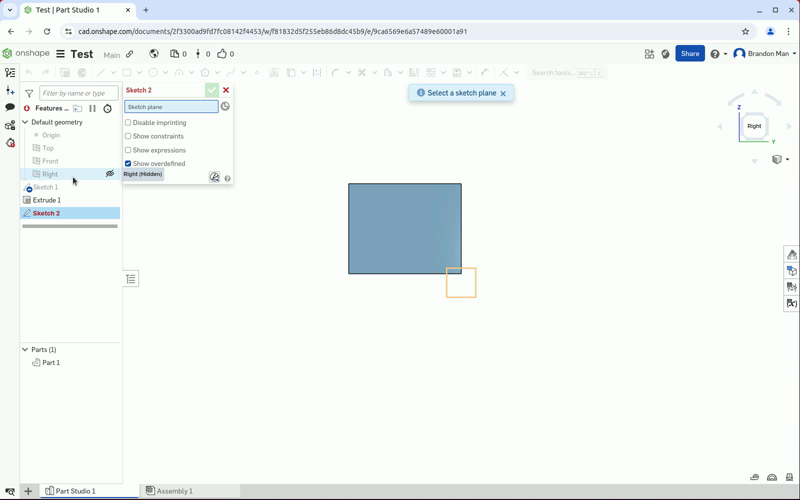
click(73, 176)
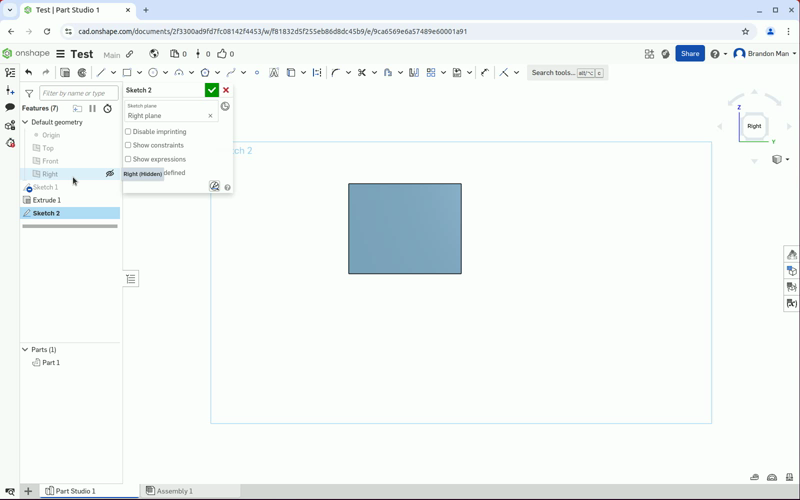
mouse_move(73, 352)
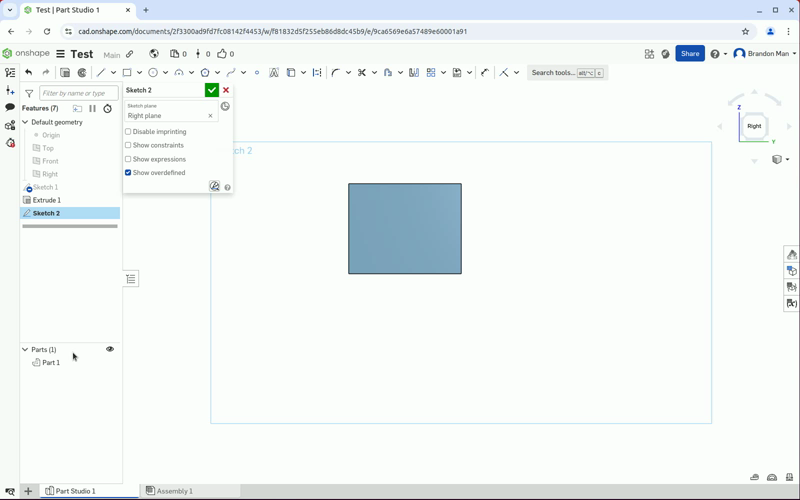
key(y)
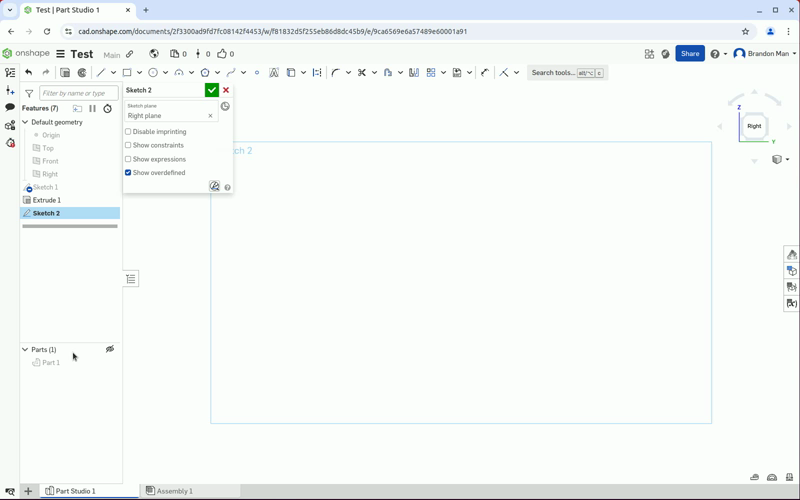
key(l)
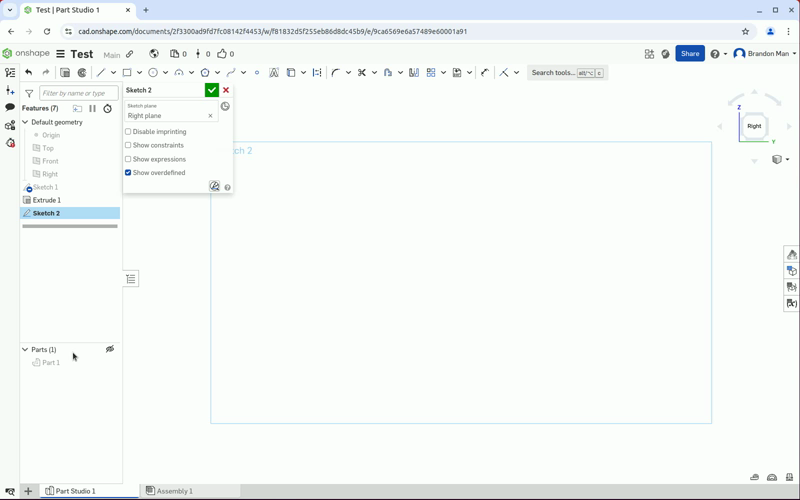
key_down(shift)
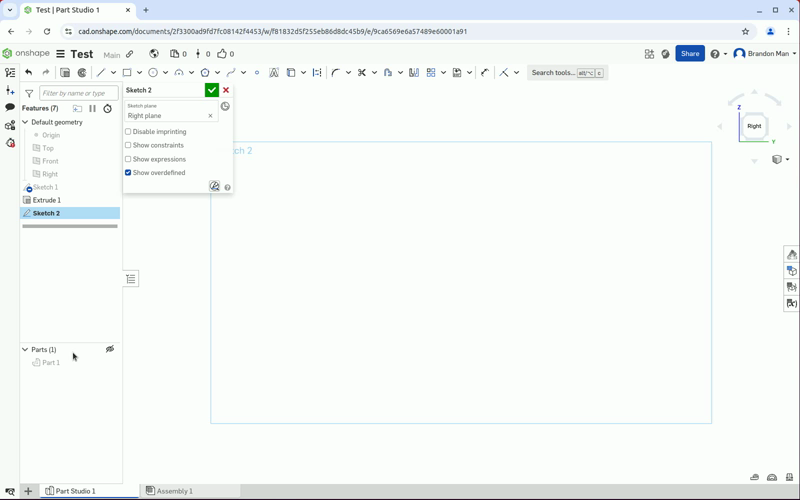
mouse_move(310, 149)
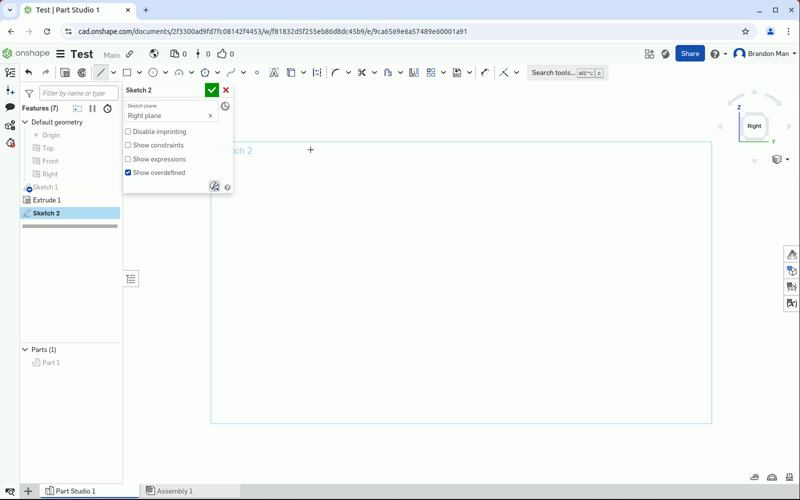
click(310, 149)
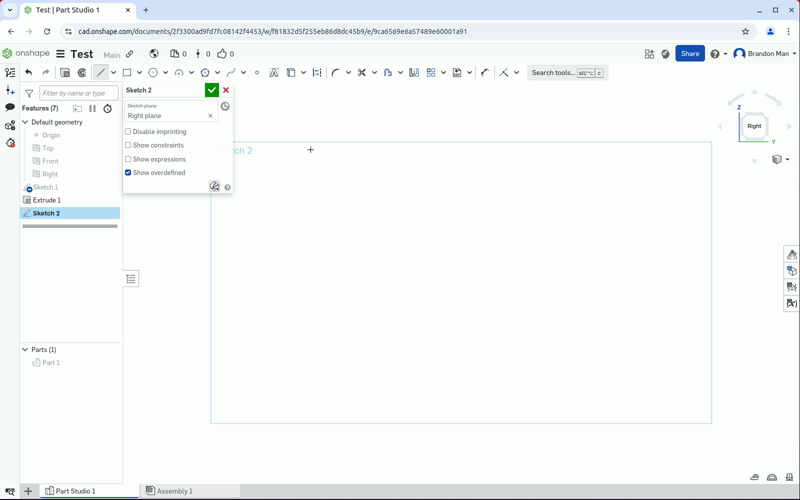
key_up(shift)
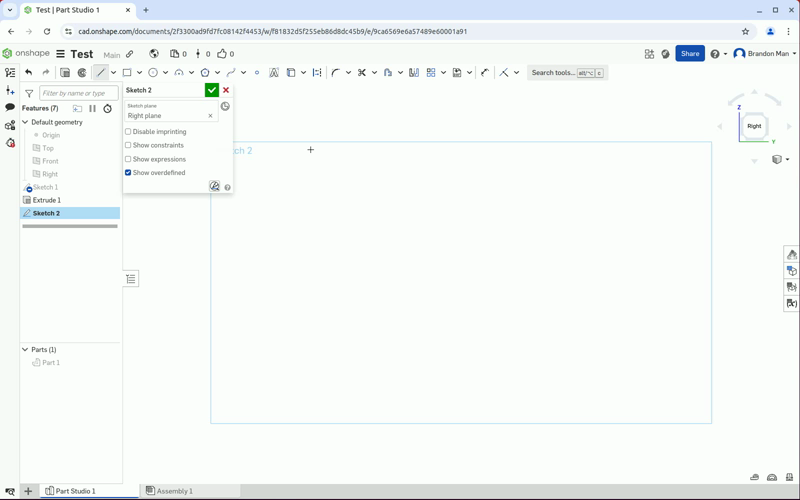
key_down(shift)
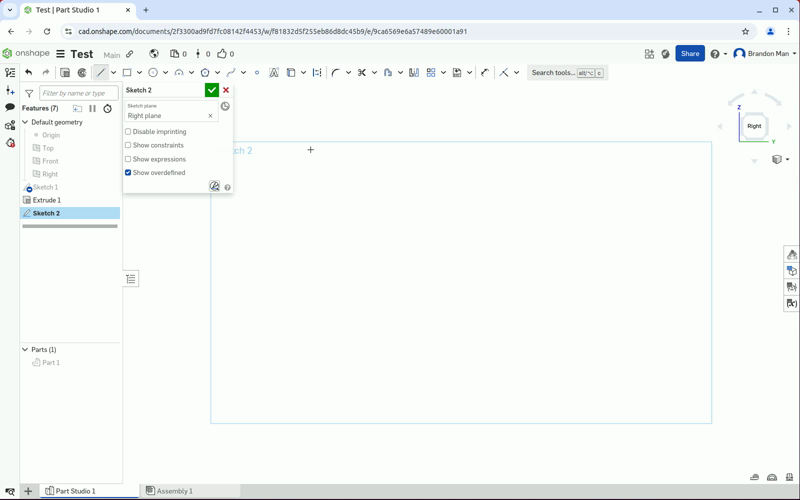
mouse_move(533, 313)
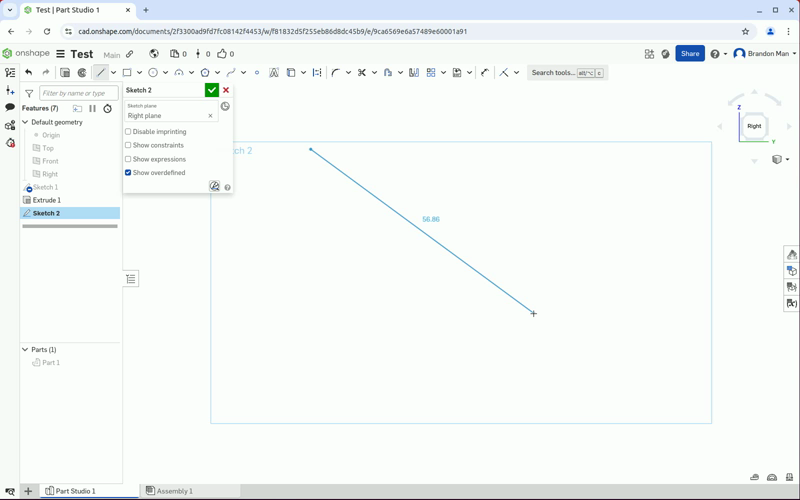
click(533, 313)
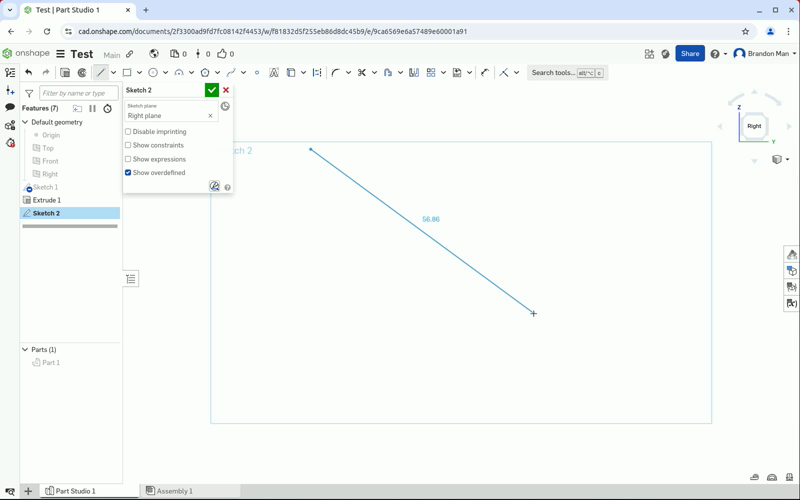
key_up(shift)
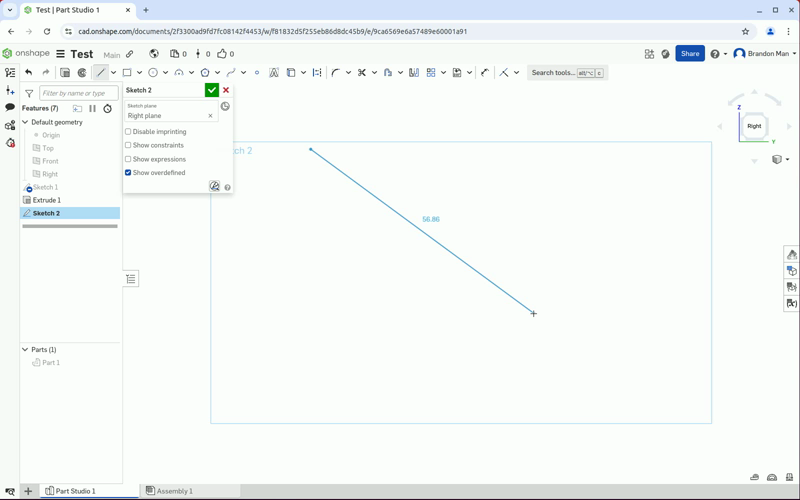
key_down(shift)
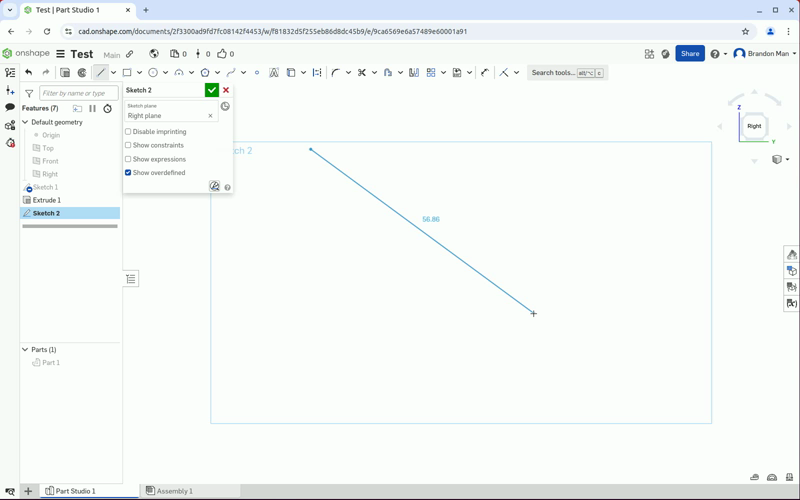
mouse_move(563, 313)
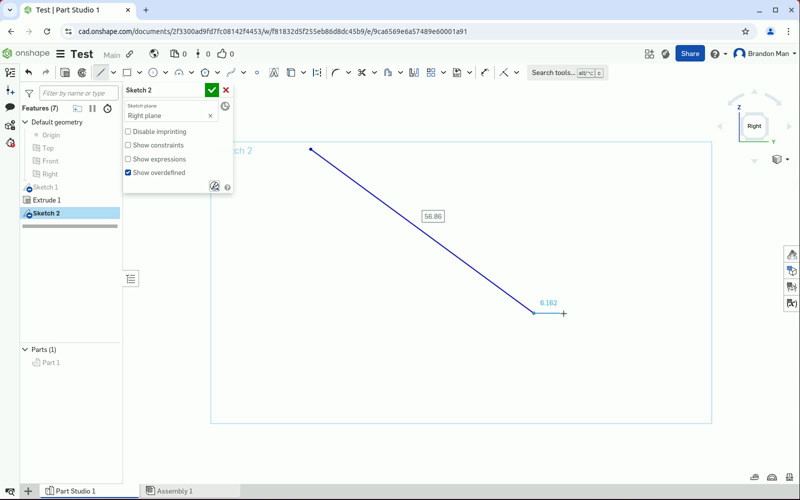
mouse_move(554, 261)
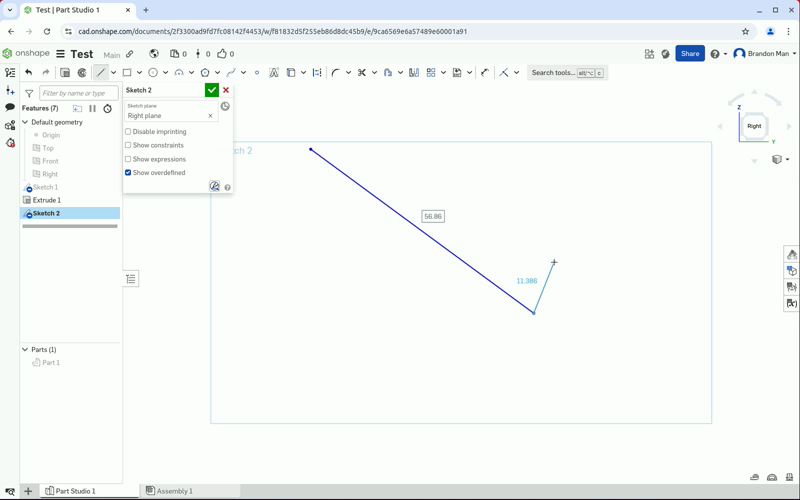
click(554, 261)
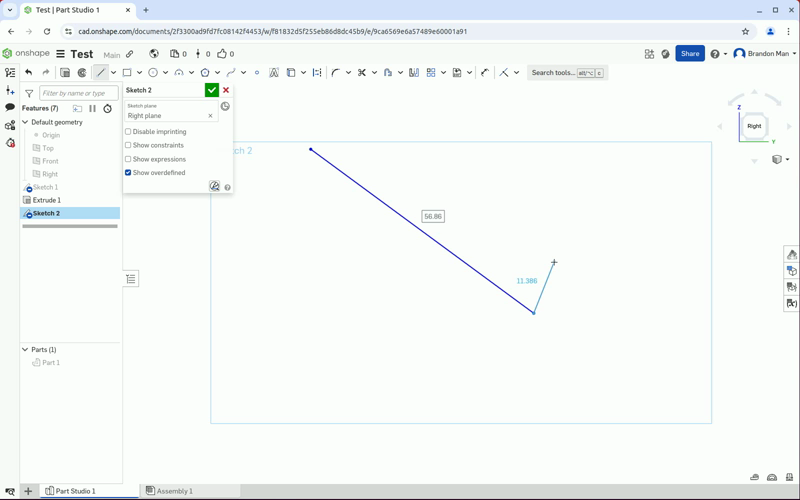
key_up(shift)
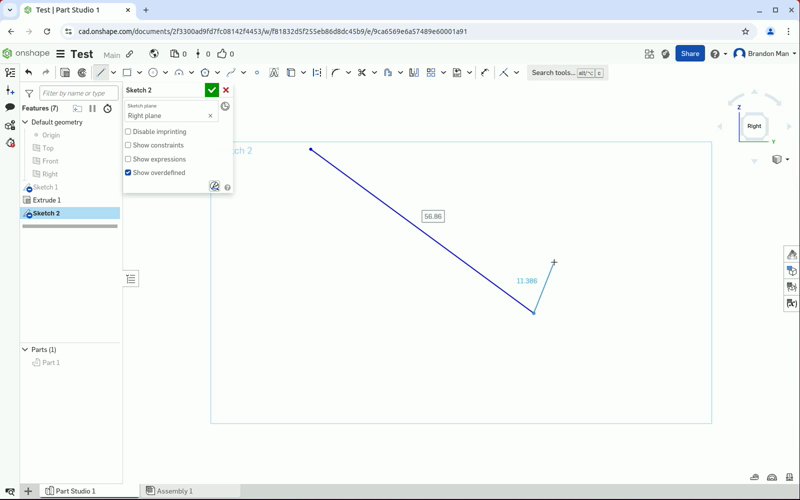
key_down(shift)
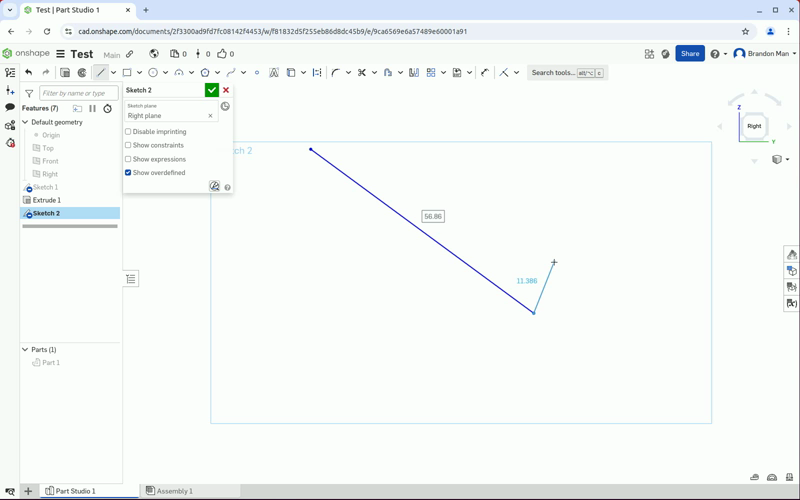
mouse_move(477, 228)
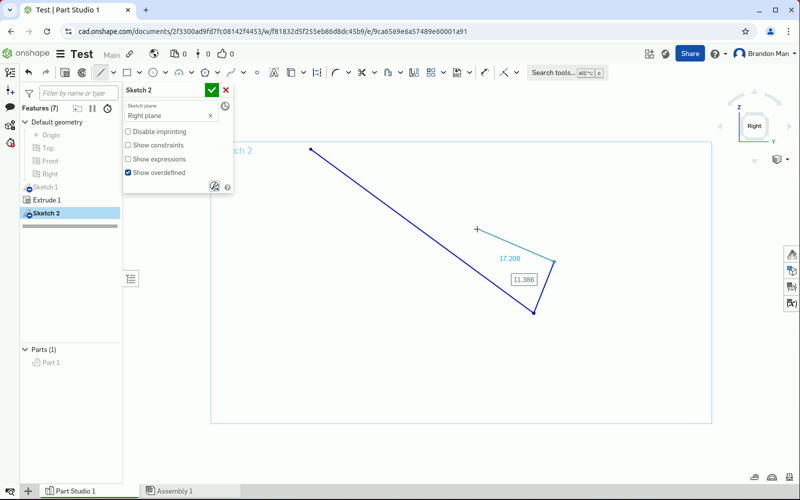
click(477, 228)
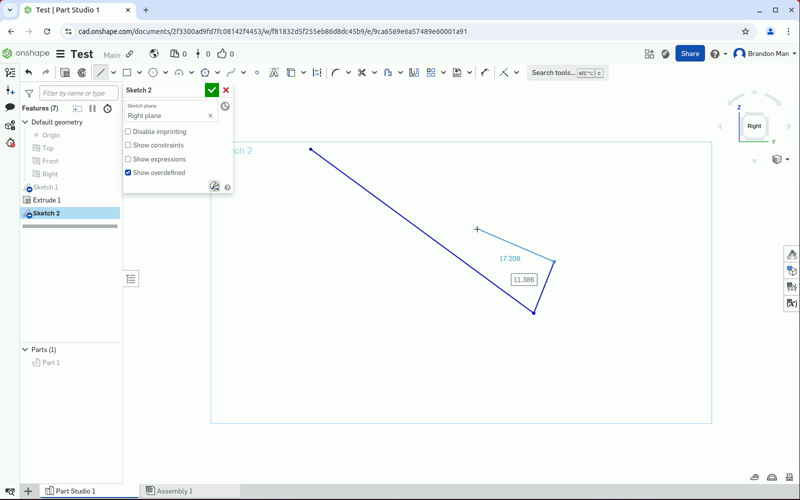
key_up(shift)
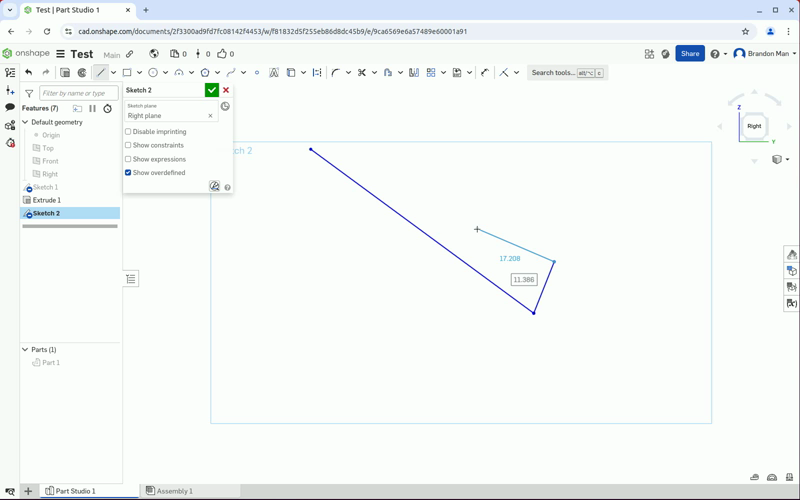
key_down(shift)
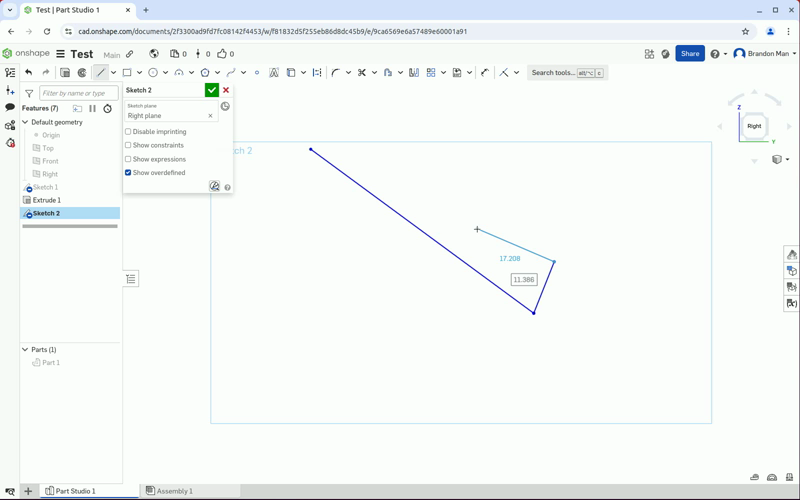
mouse_move(507, 228)
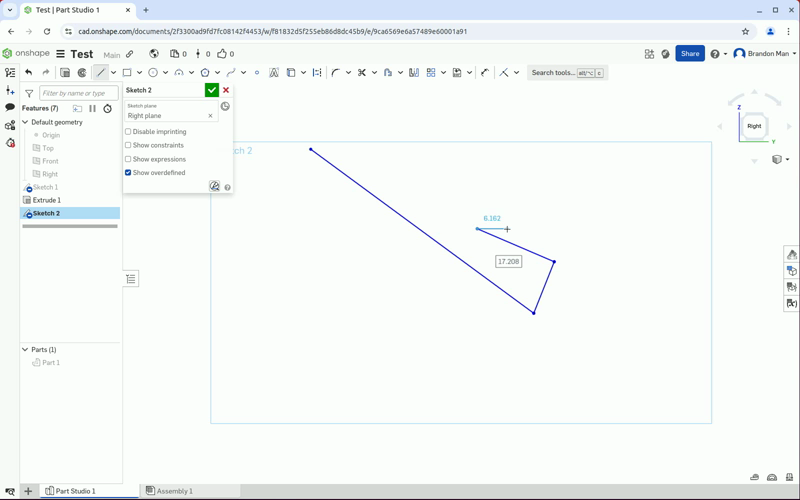
mouse_move(516, 205)
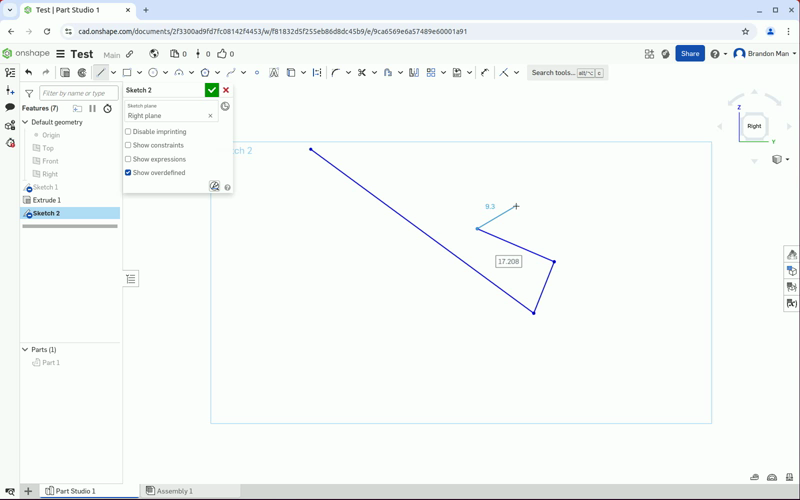
click(516, 205)
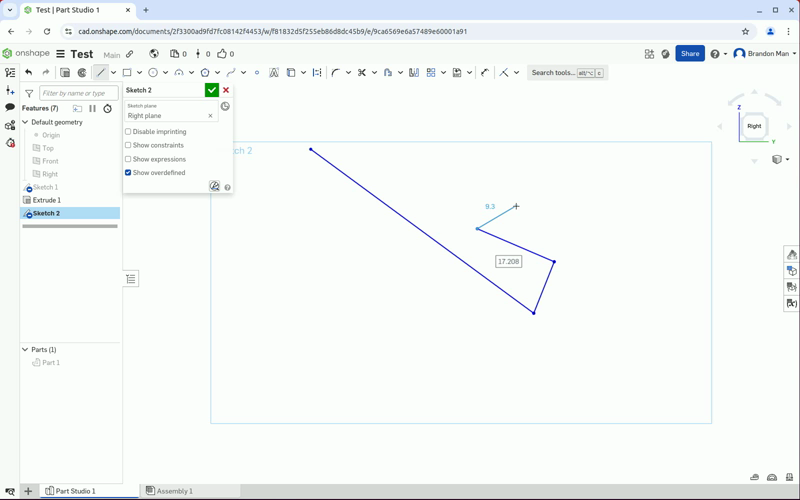
key_up(shift)
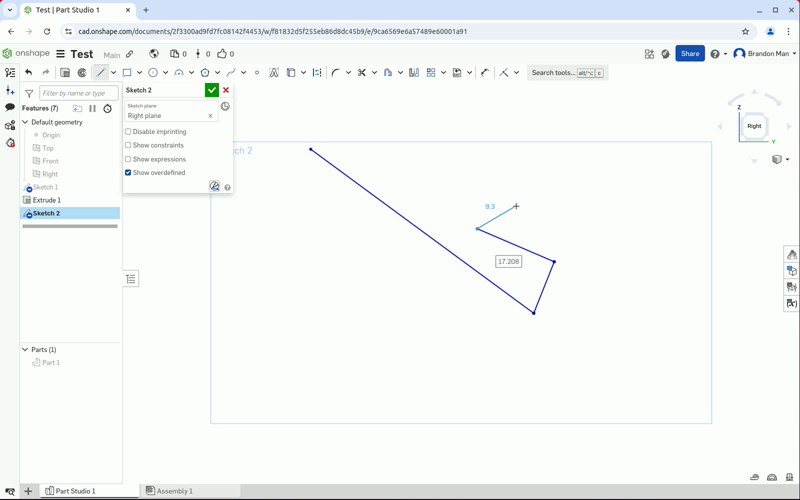
key_down(shift)
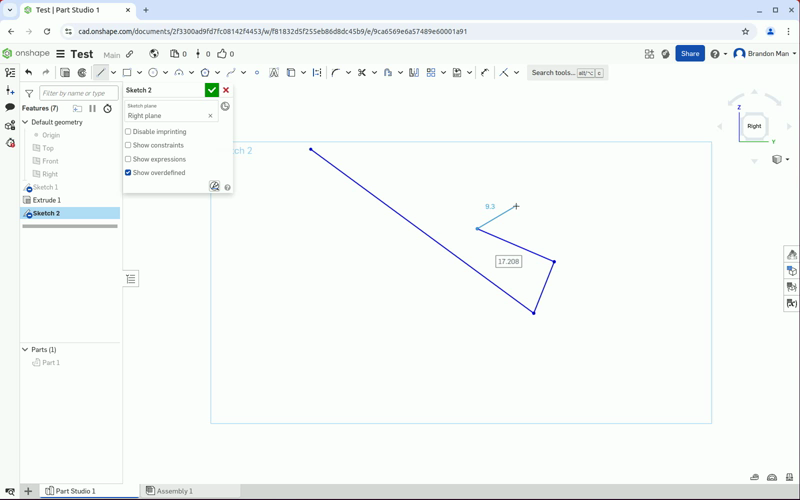
mouse_move(546, 205)
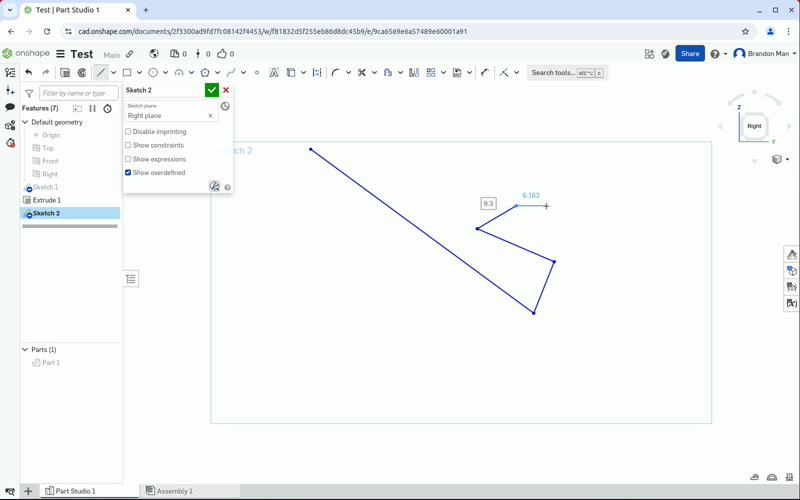
mouse_move(487, 169)
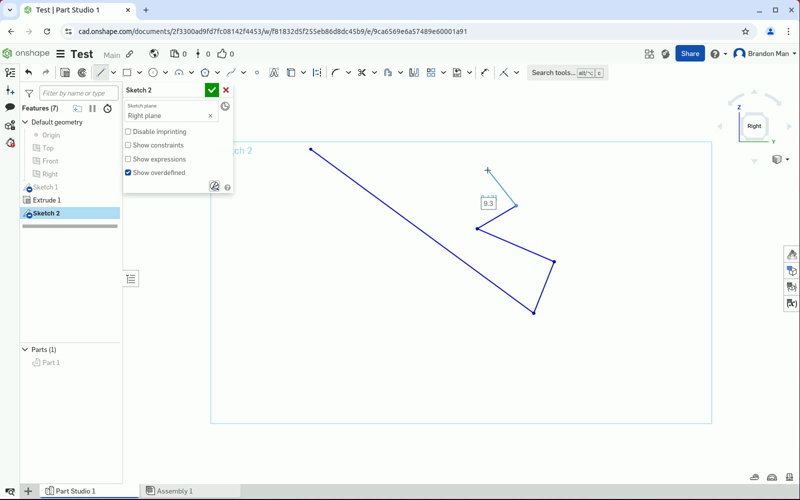
click(487, 169)
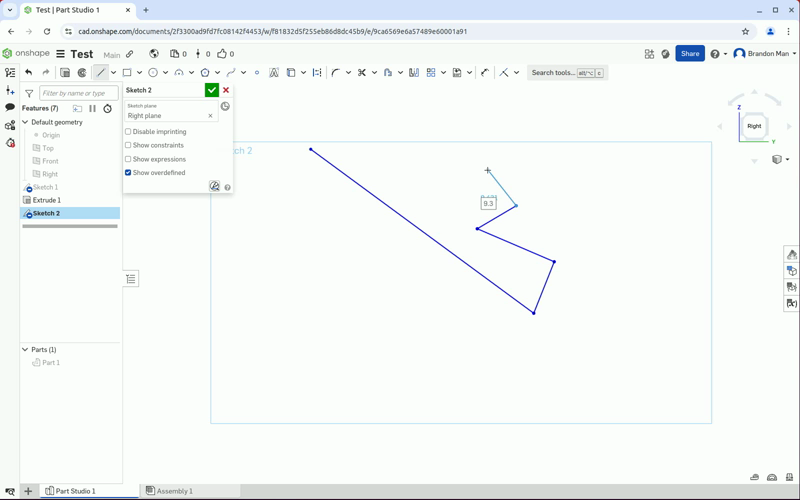
key_up(shift)
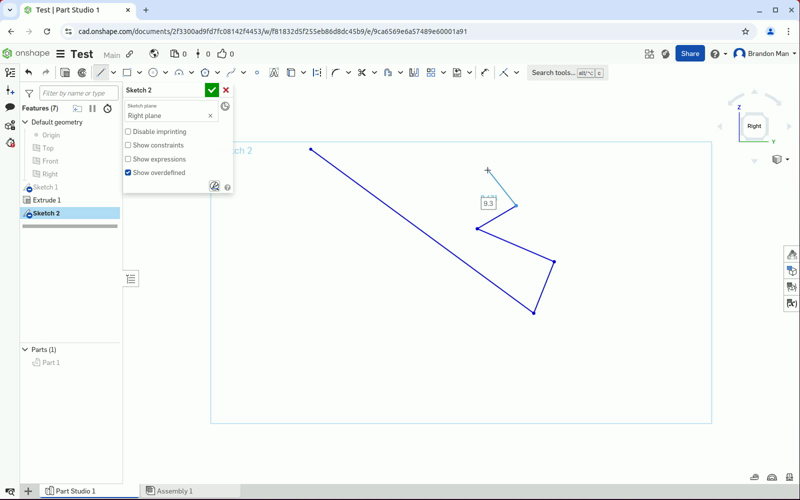
key_down(shift)
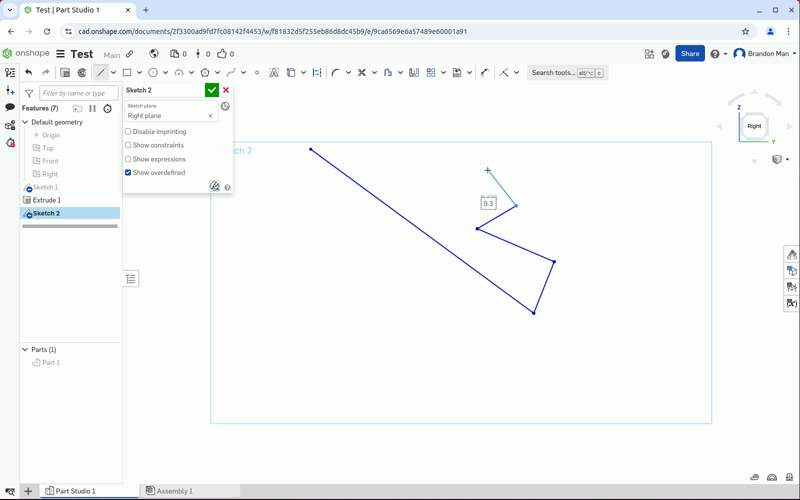
mouse_move(517, 169)
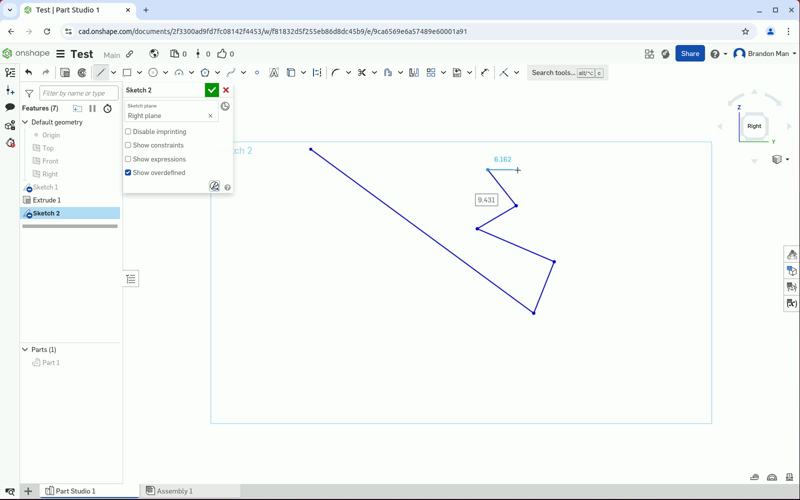
mouse_move(456, 203)
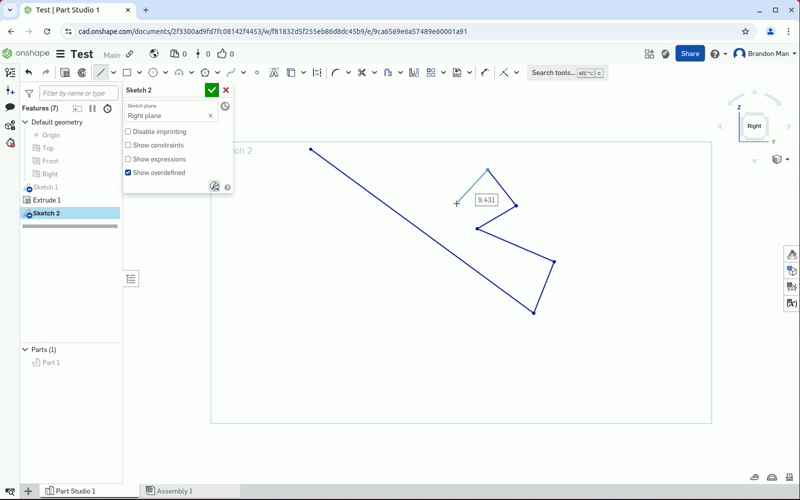
click(456, 203)
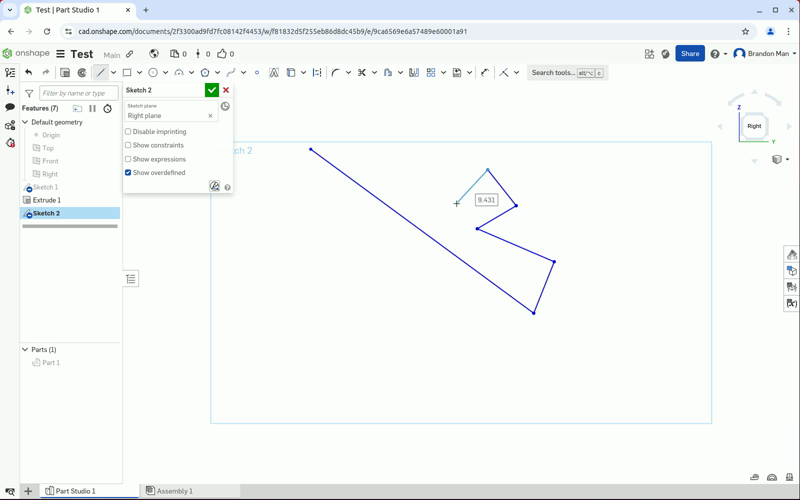
key_up(shift)
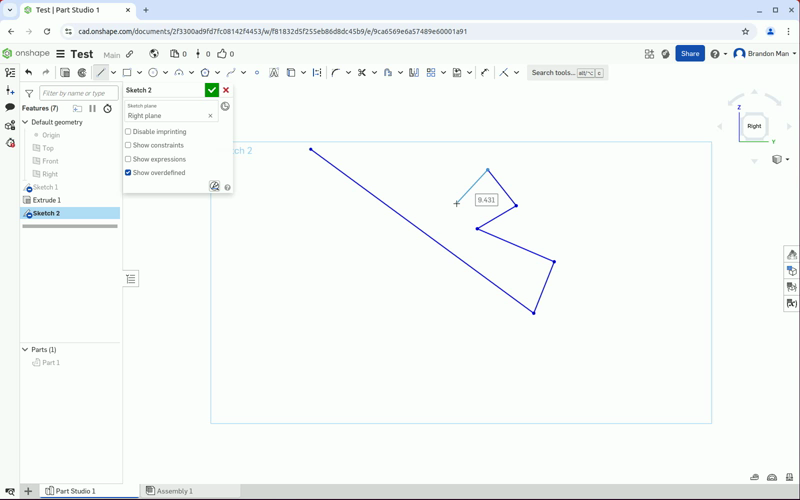
key_down(shift)
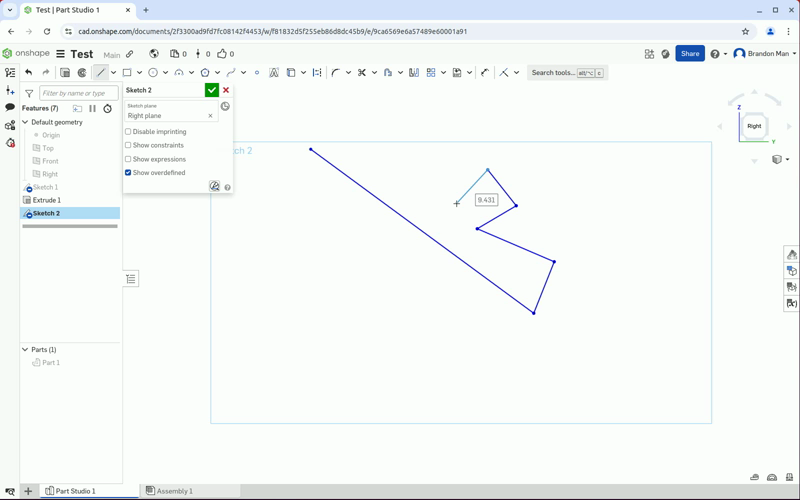
mouse_move(344, 114)
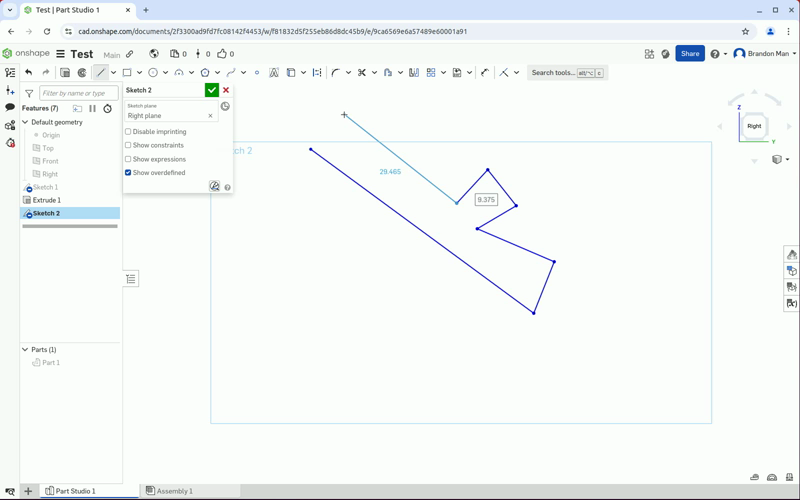
click(344, 114)
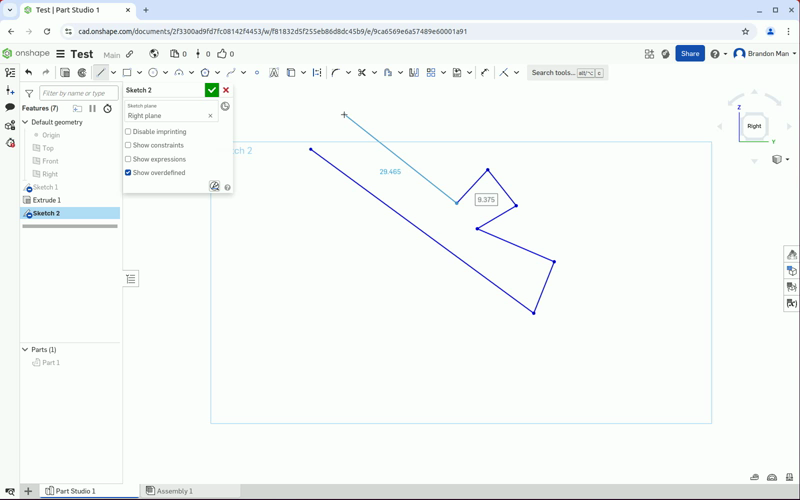
key_up(shift)
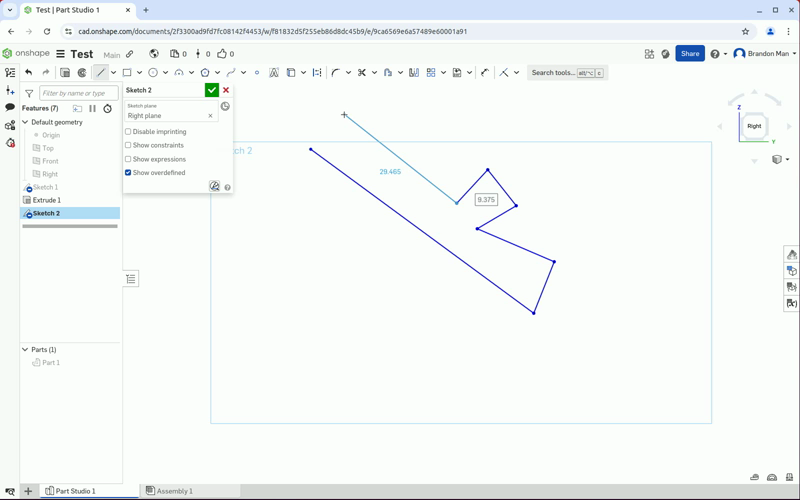
mouse_move(374, 114)
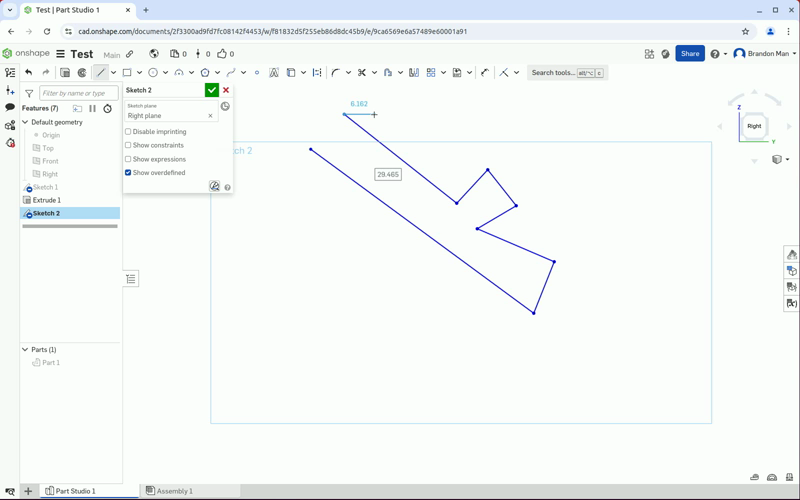
key_down(shift)
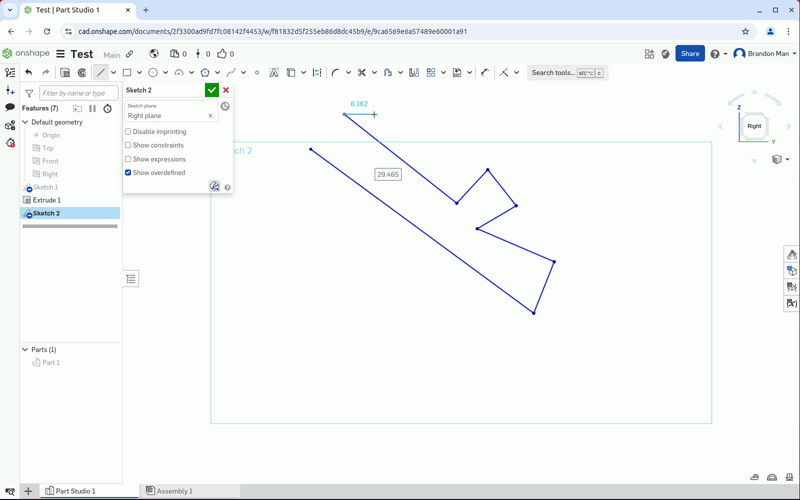
mouse_move(310, 149)
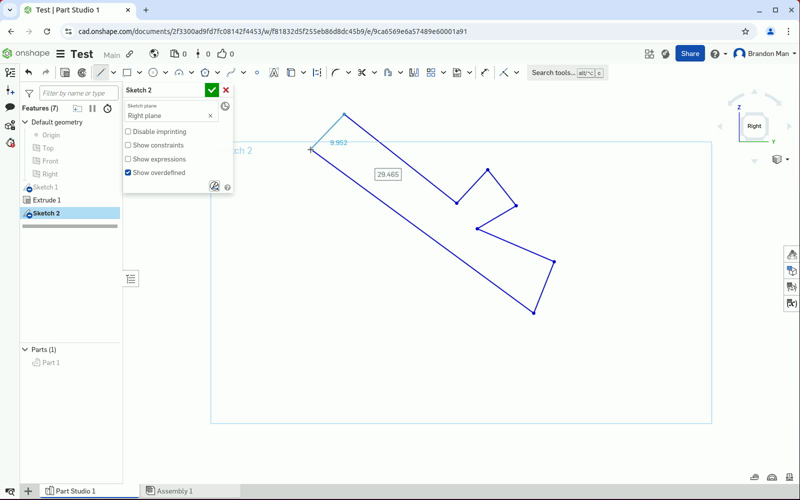
key_up(shift)
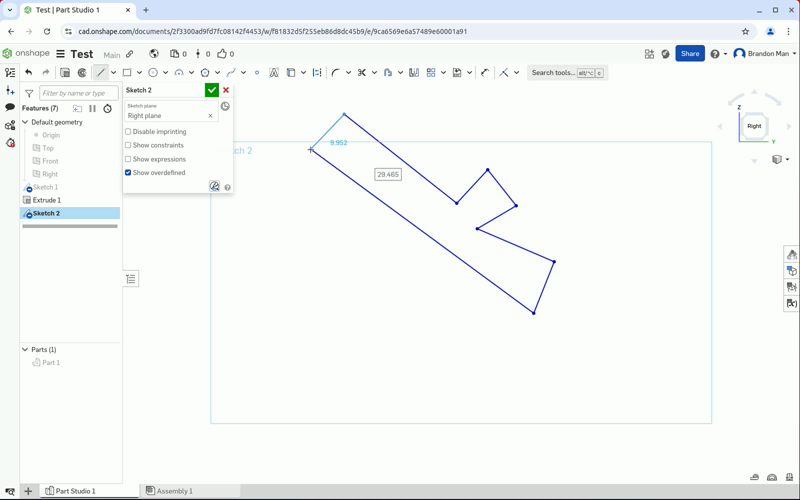
click(310, 149)
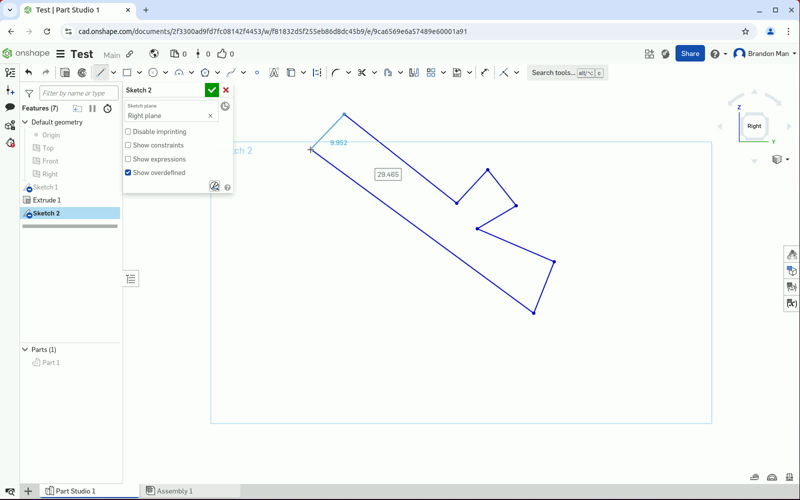
key(esc)
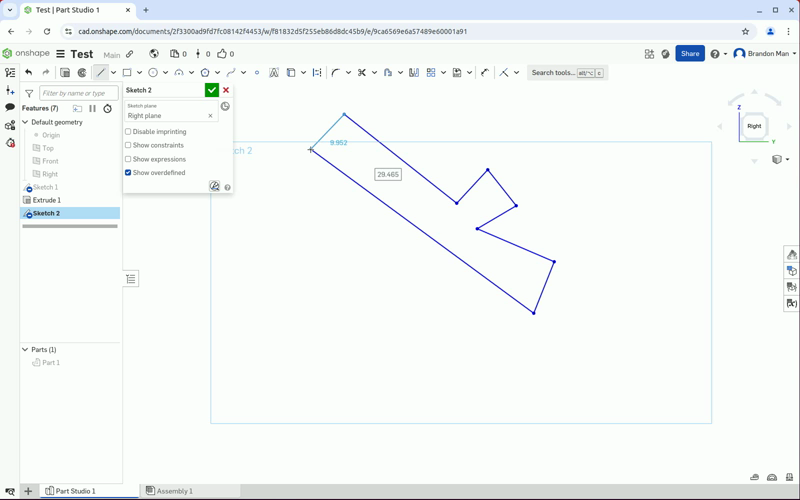
mouse_move(448, 235)
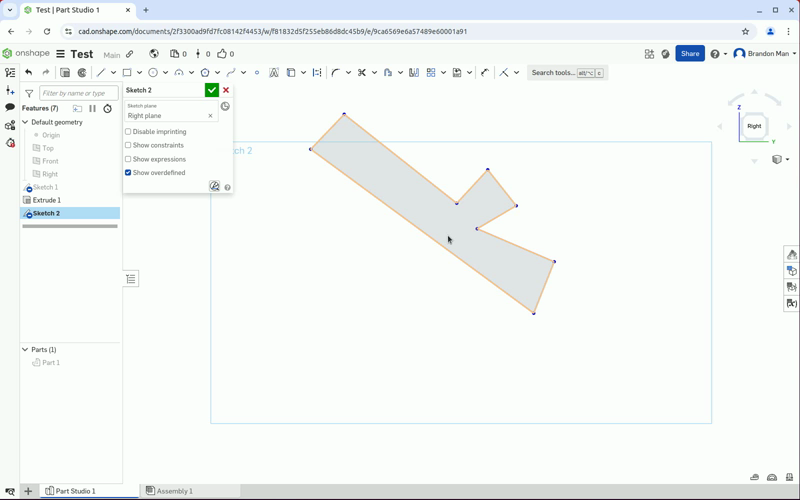
click(448, 235)
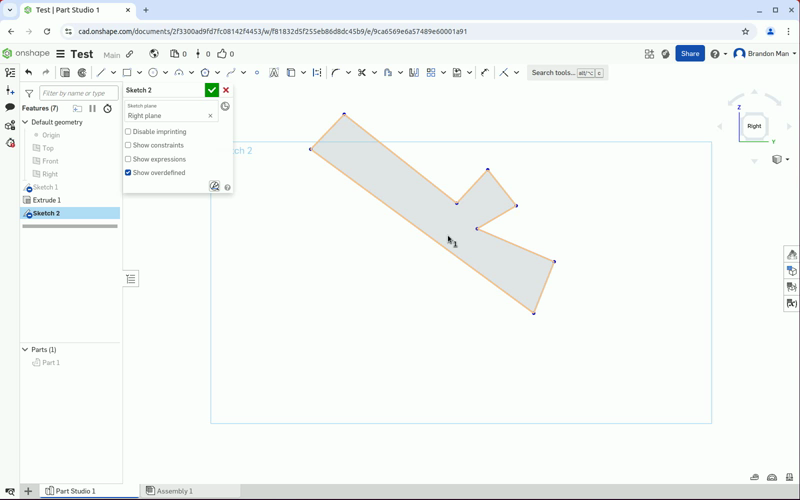
mouse_move(73, 352)
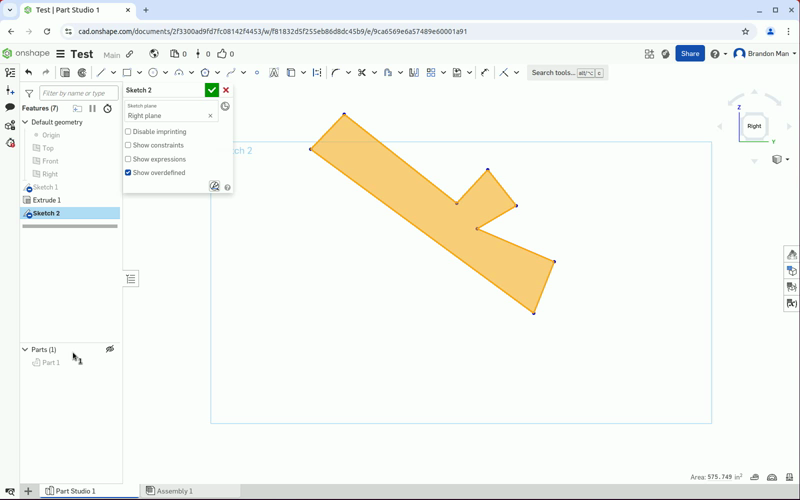
key(shift+y)
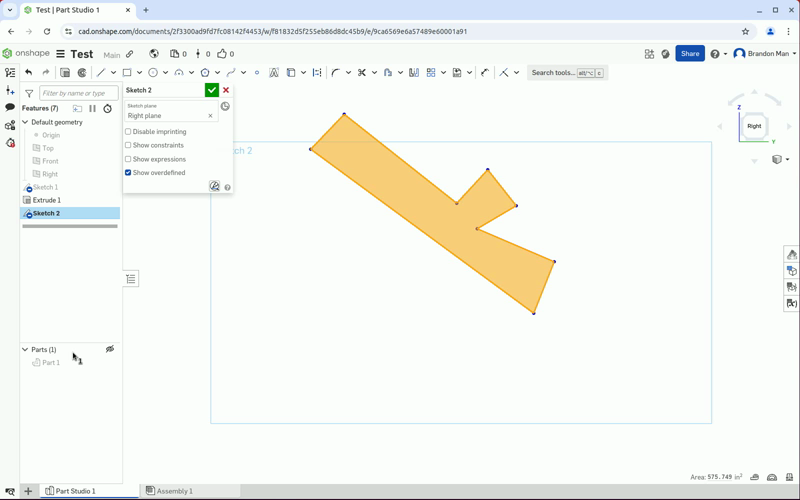
key(shift+e)
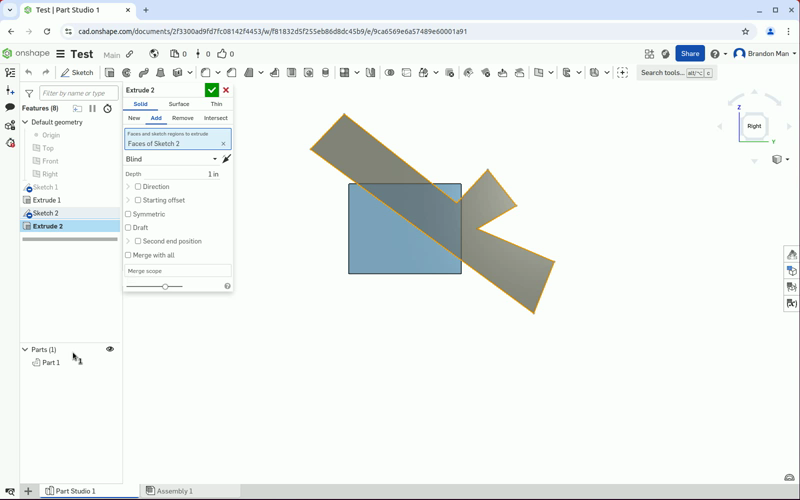
mouse_move(143, 106)
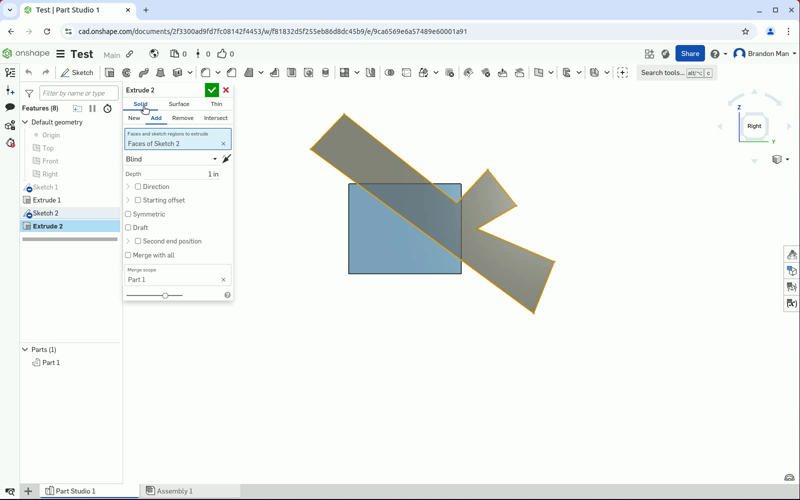
click(143, 106)
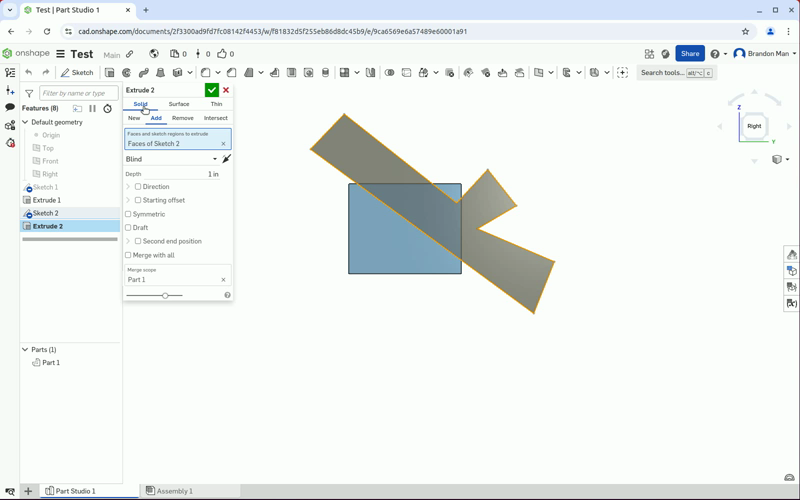
mouse_move(186, 120)
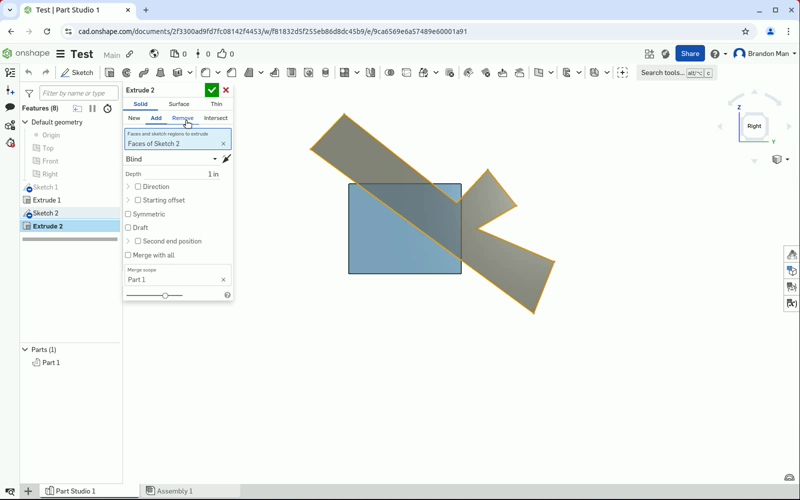
click(186, 120)
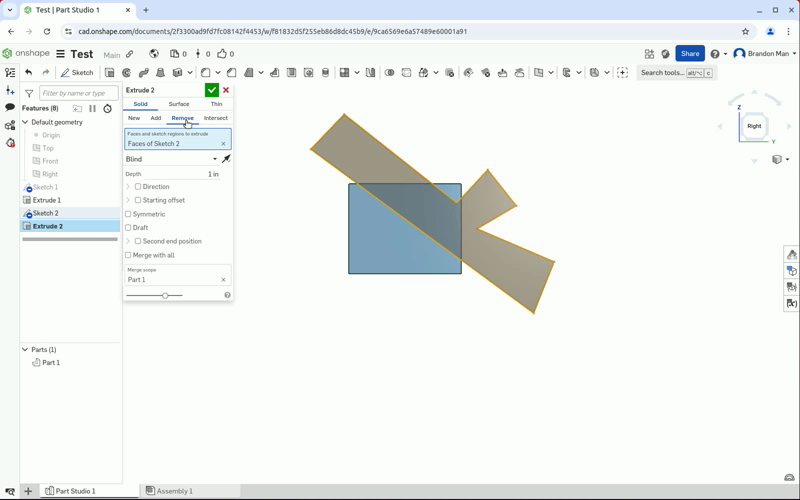
key(tab, 4)
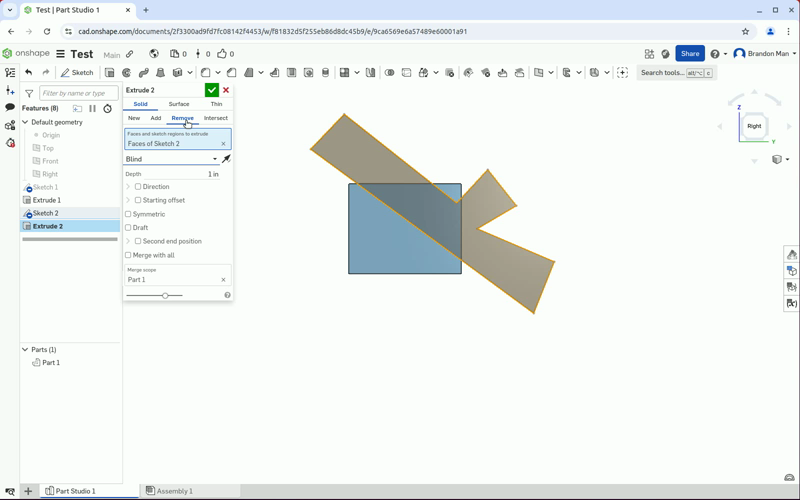
text(23.108)
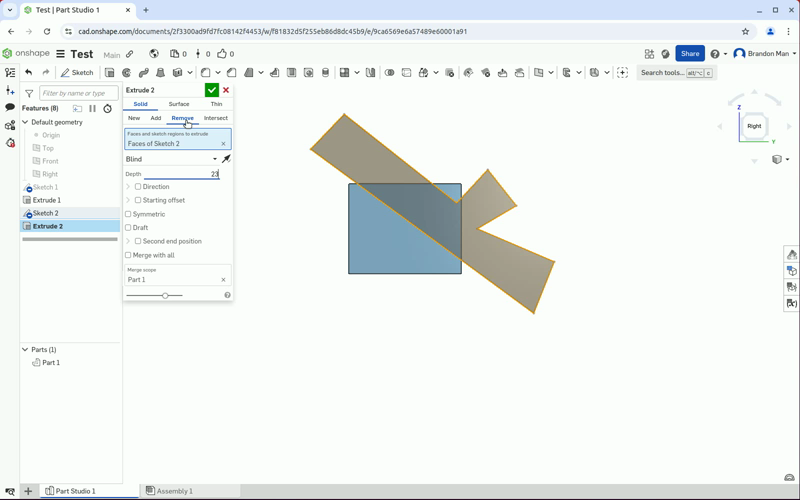
key(tab, 3)
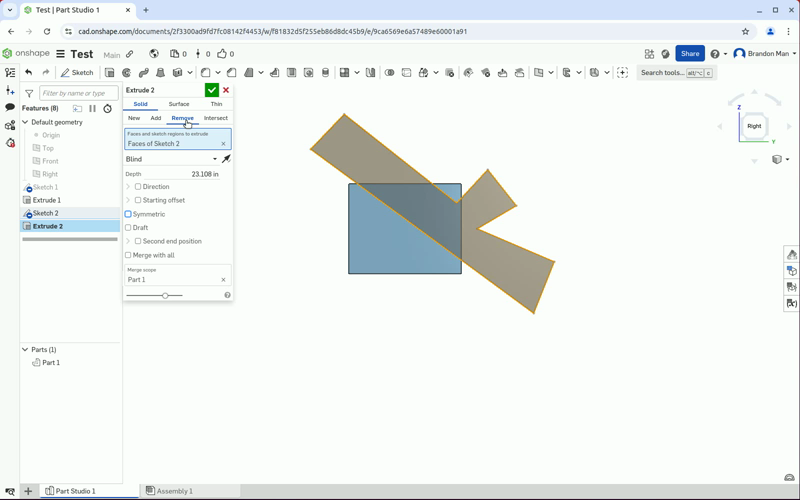
key(space)
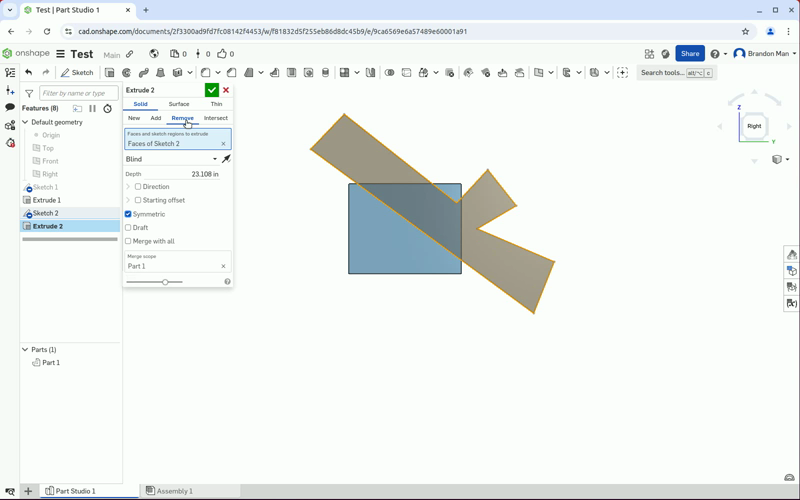
key(tab, 2)
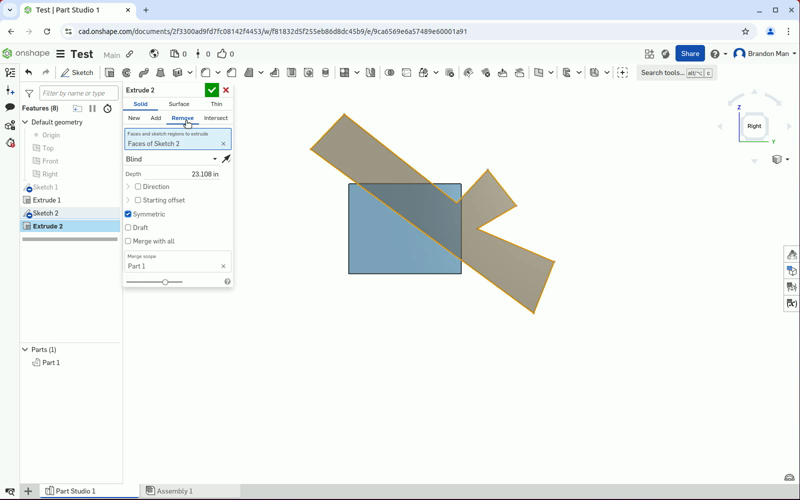
key(space)
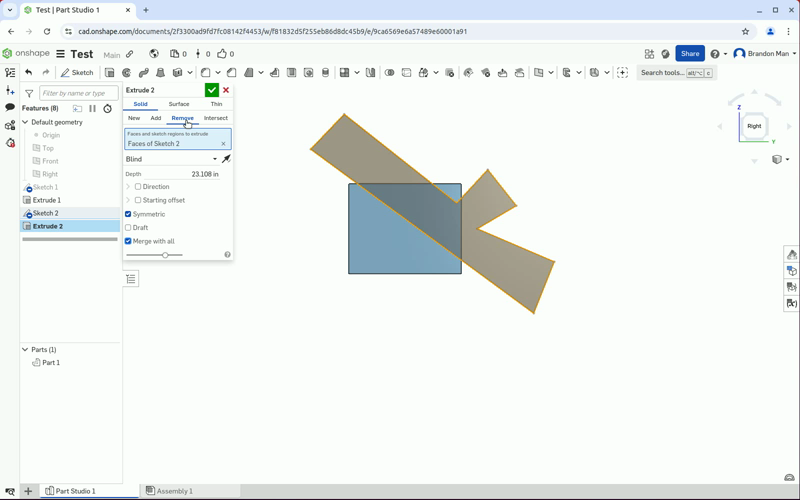
key(enter)
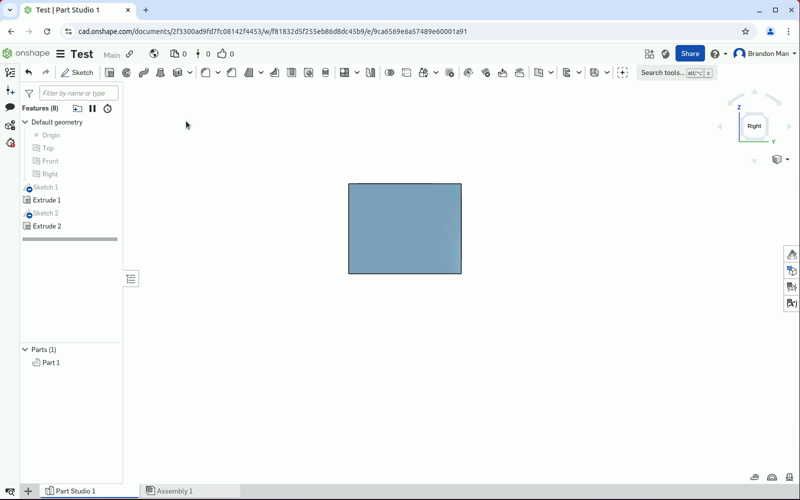
key(shift+h)
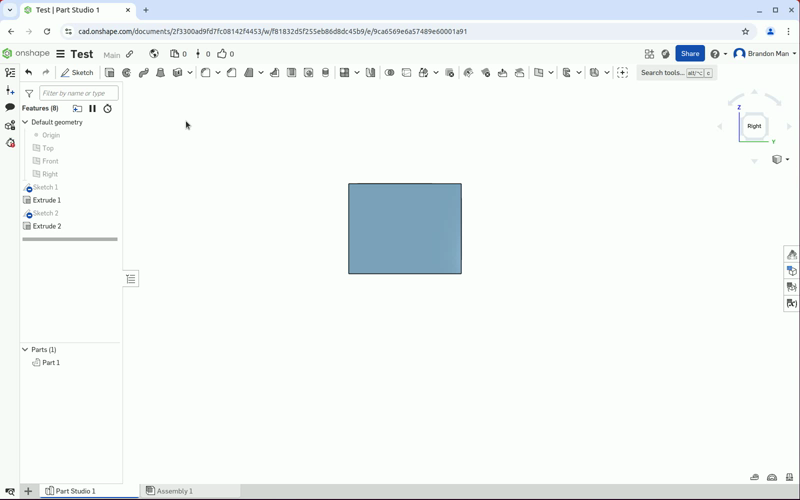
key(shift+h)
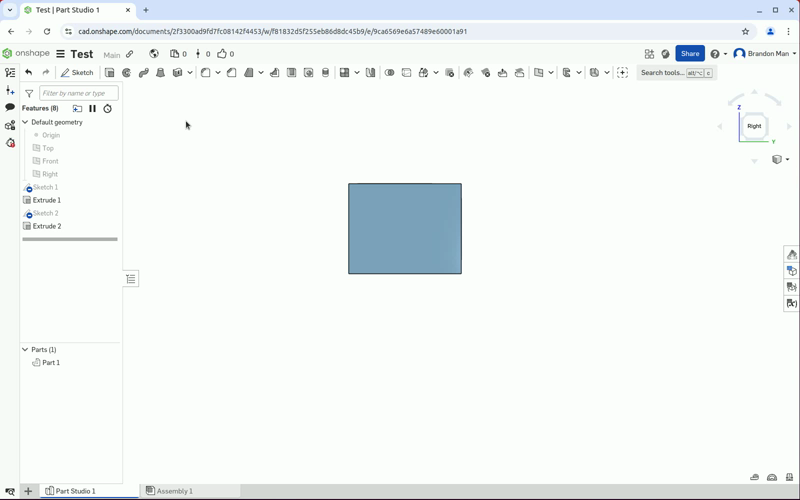
key(shift+7)
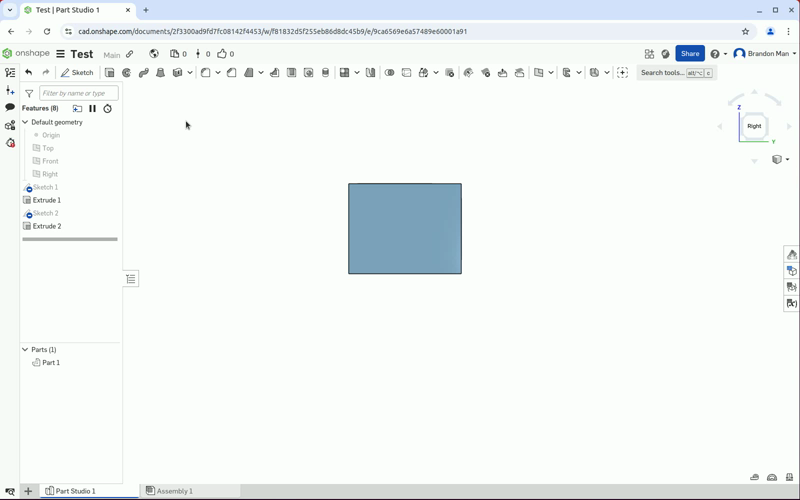
key(right, 2)
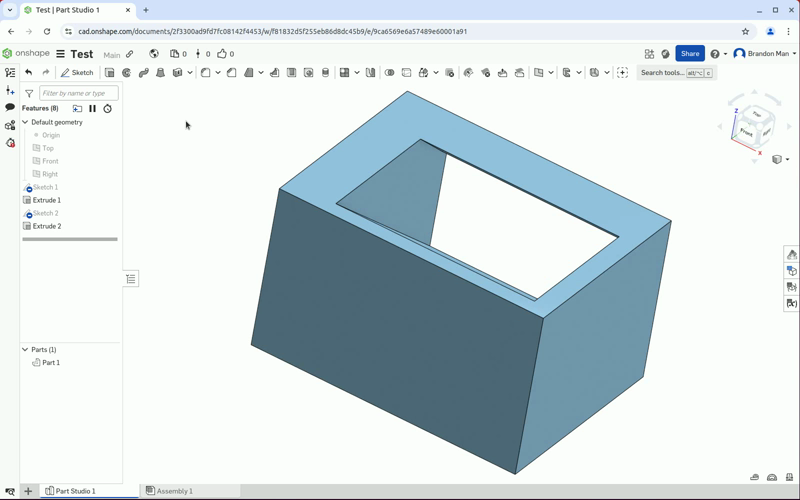
key(down, 2)
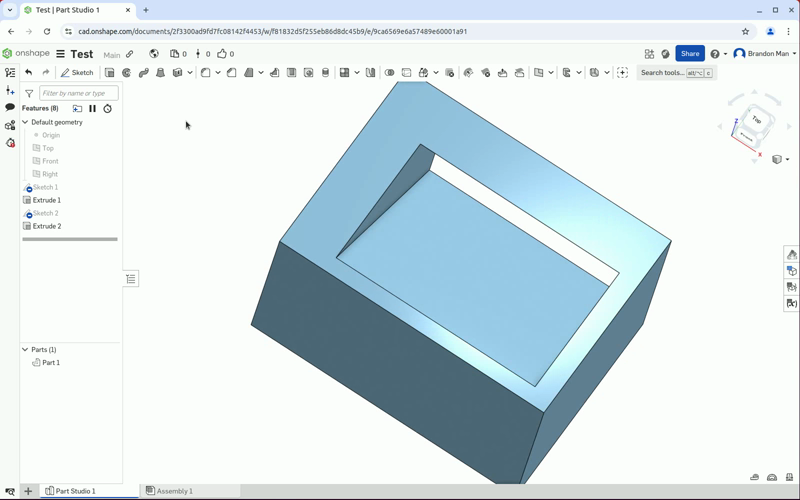
key(up, 2)
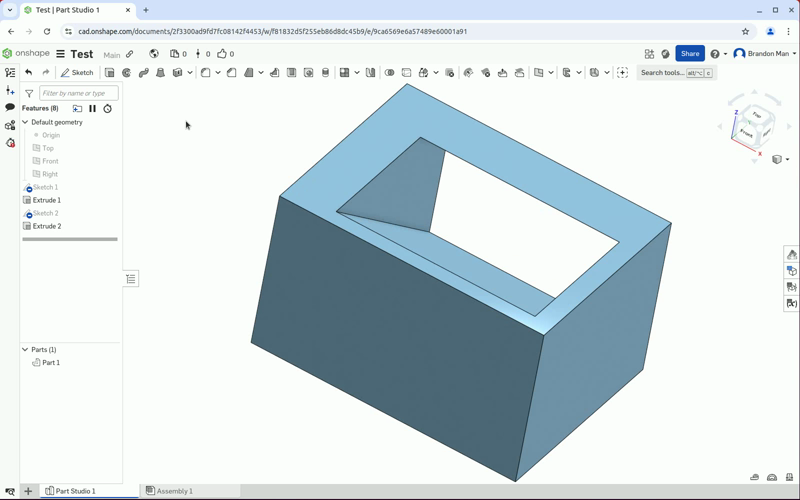
key(left, 2)
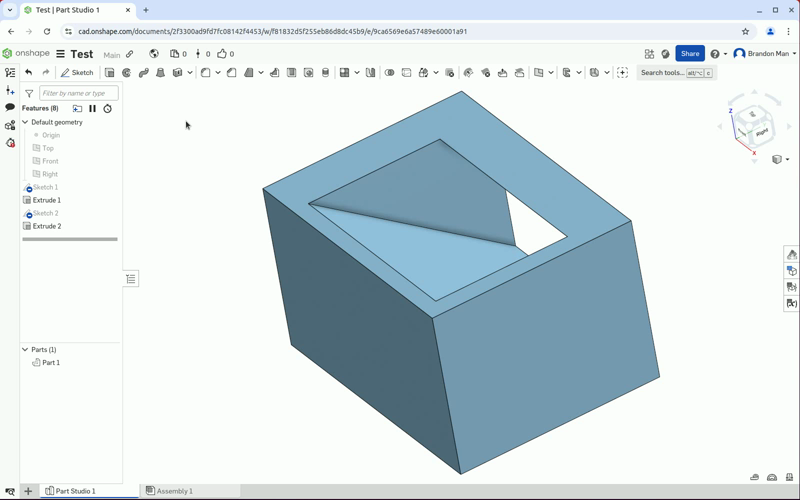
mouse_move(73, 189)
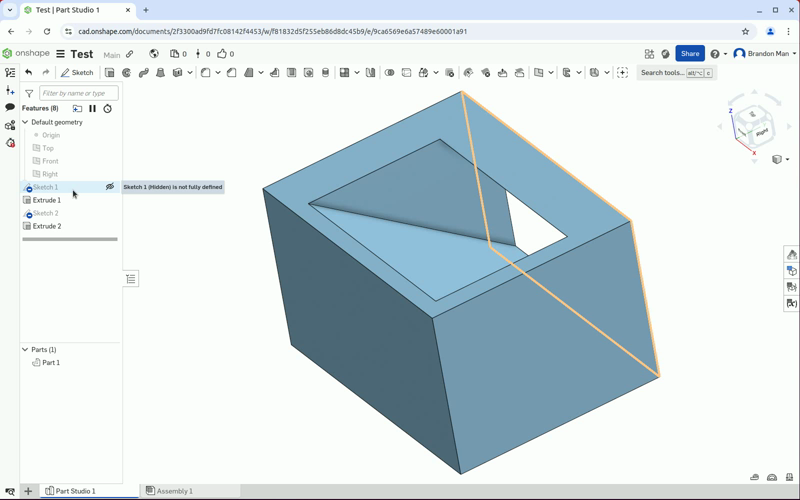
click(73, 189)